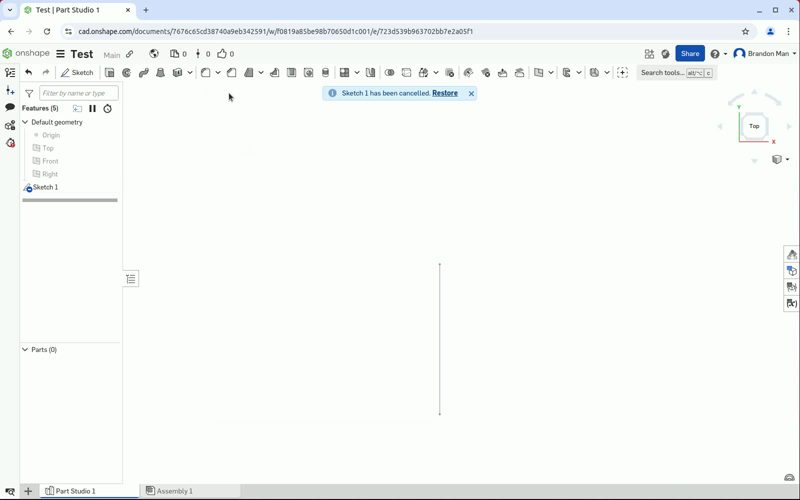
key(shift+h)
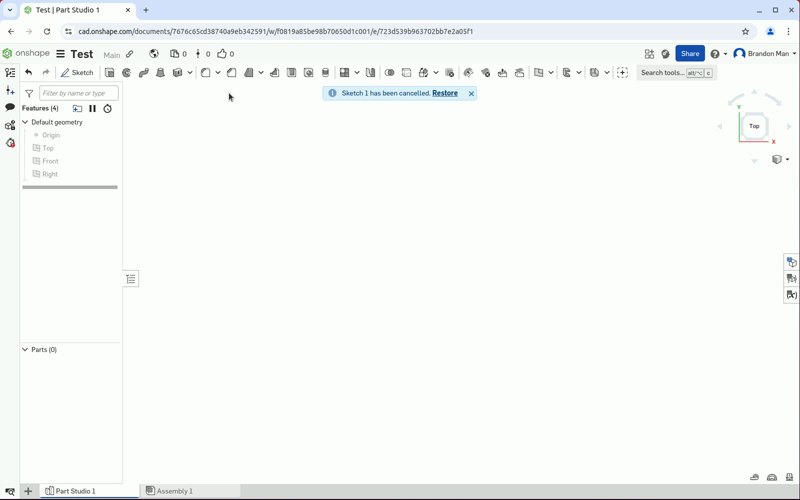
mouse_move(73, 352)
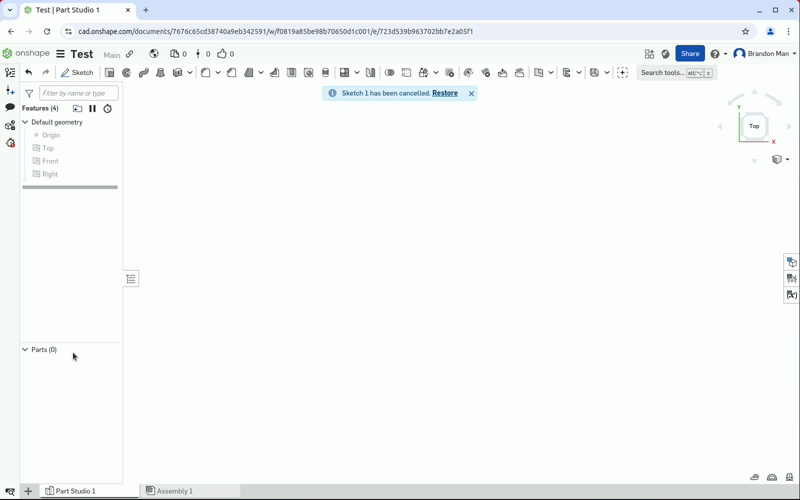
key(y)
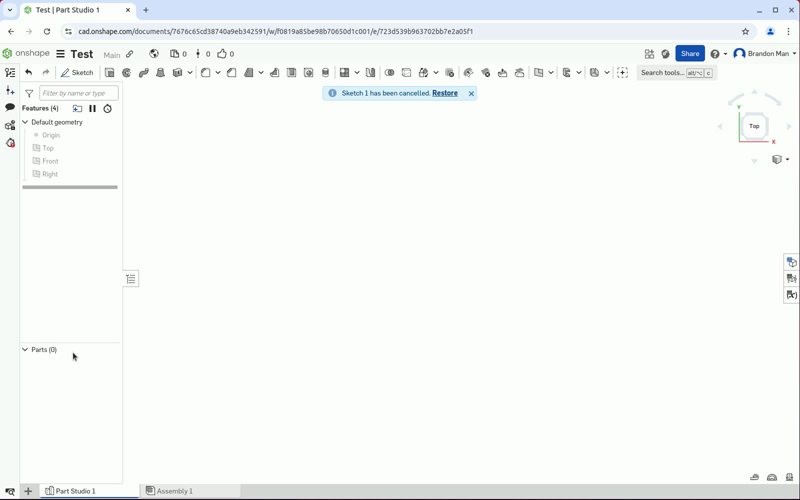
key(shift+p)
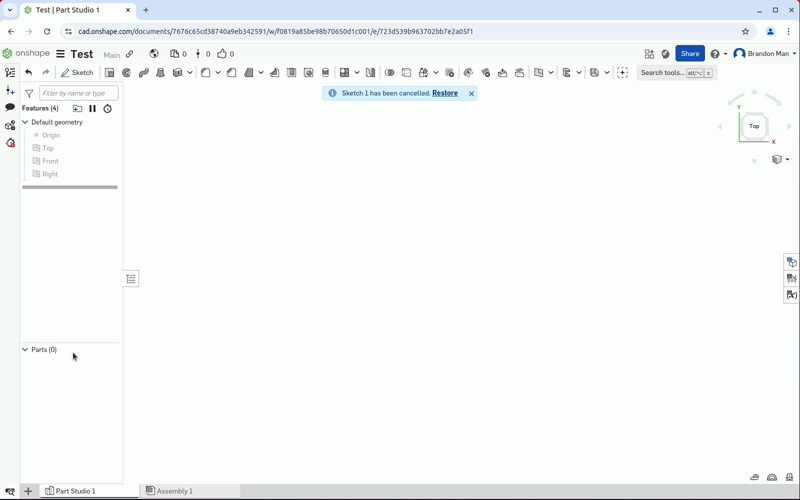
key(space)
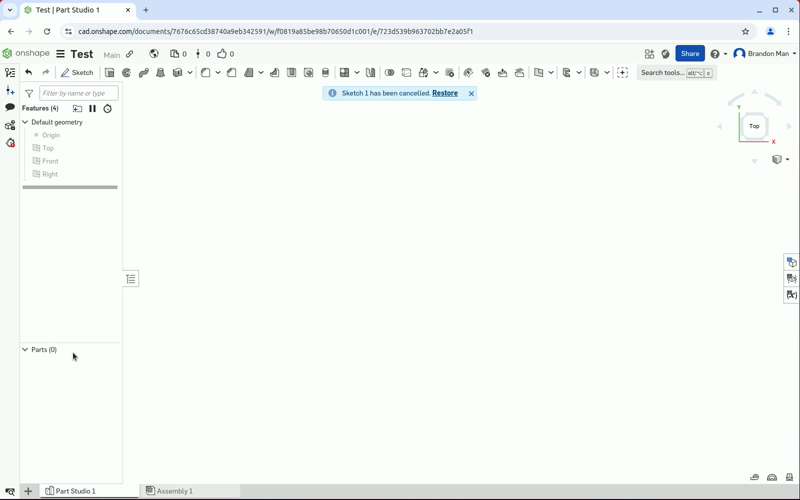
key_down(shift)
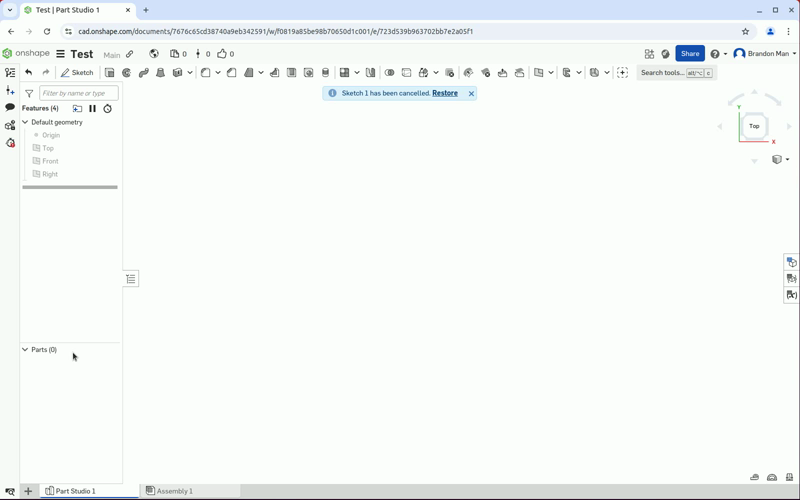
key(up)
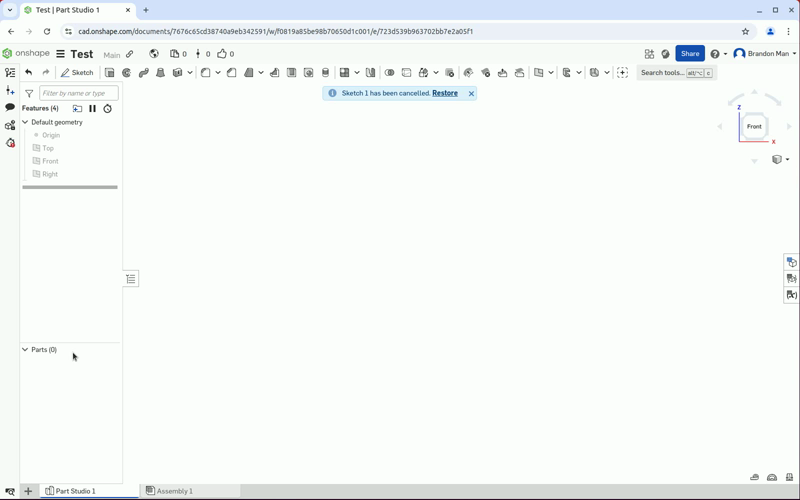
key_up(shift)
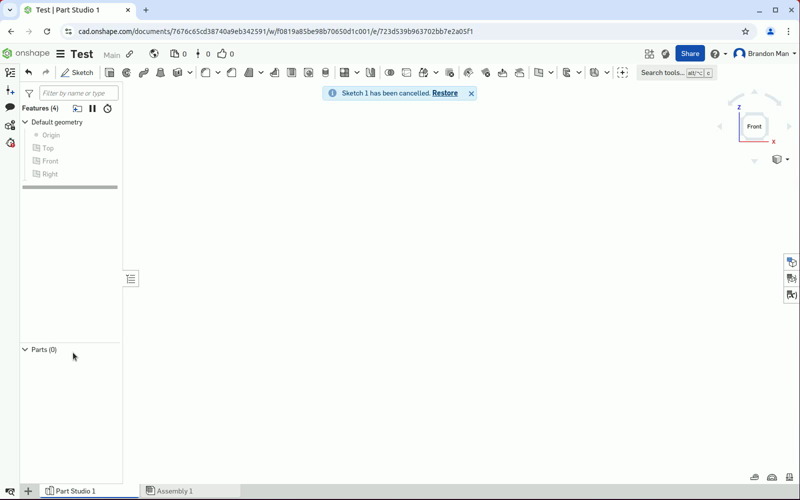
mouse_move(73, 352)
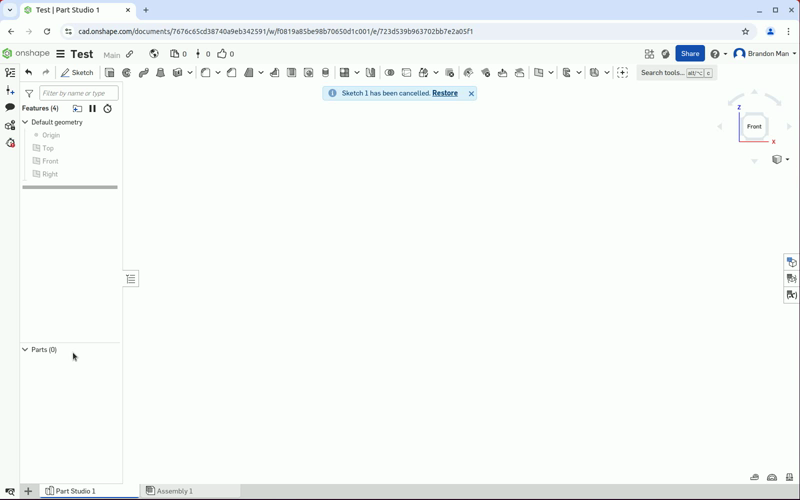
key(shift+y)
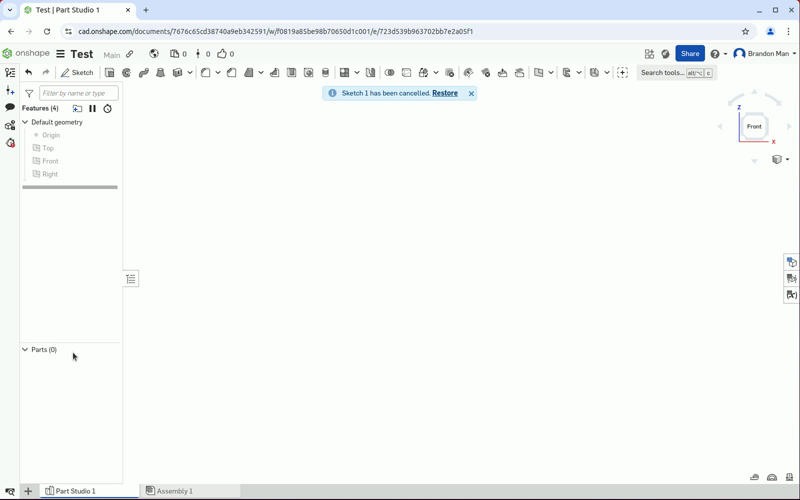
key(shift+s)
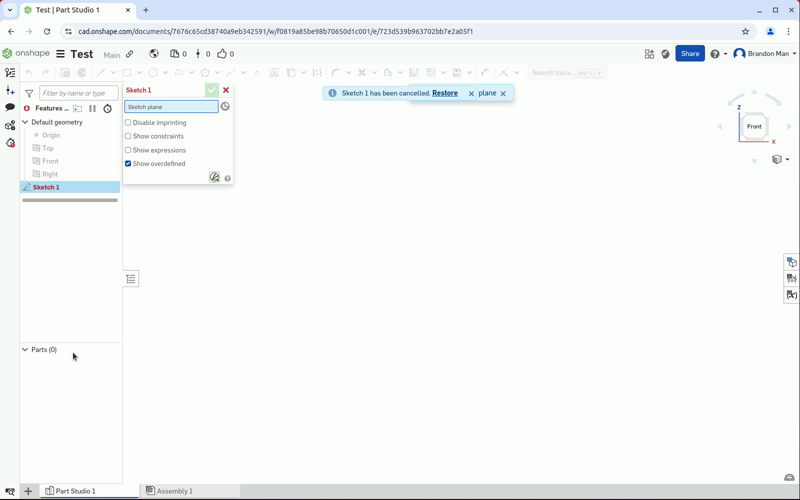
mouse_move(73, 163)
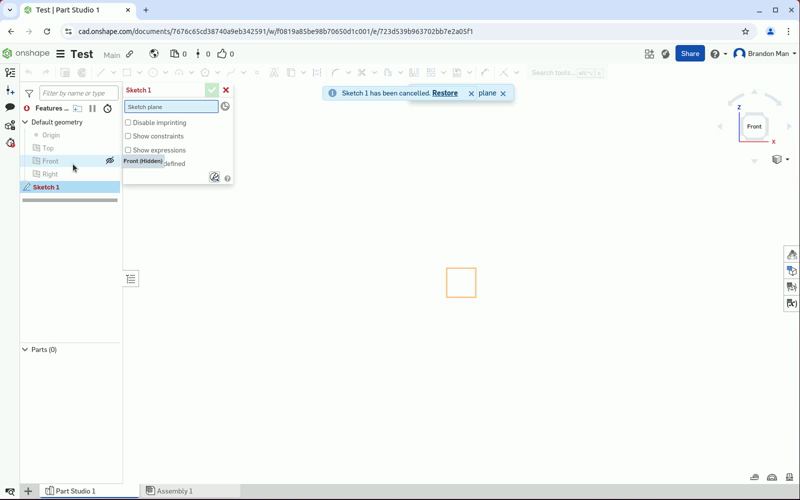
click(73, 163)
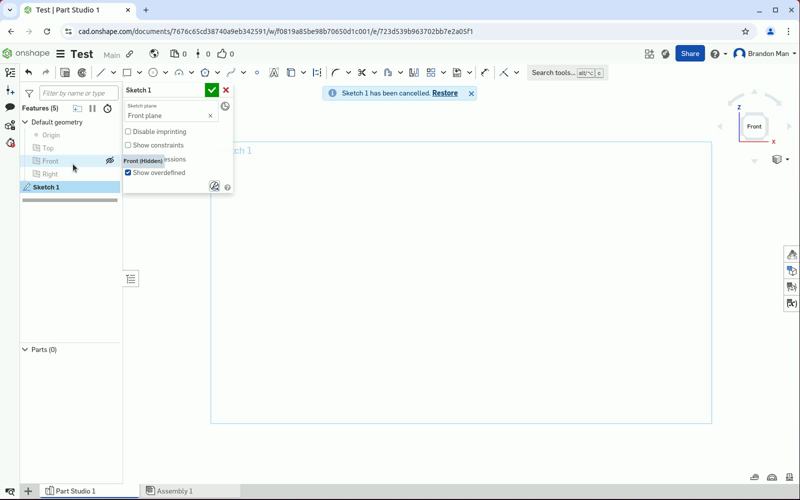
mouse_move(73, 352)
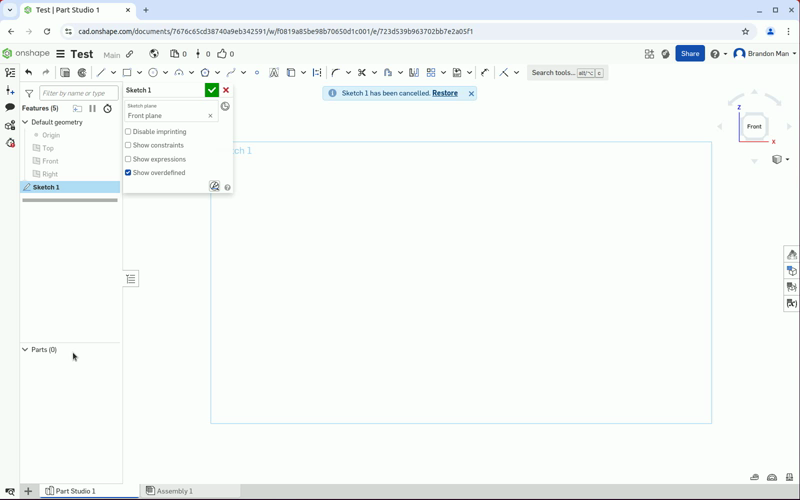
key(y)
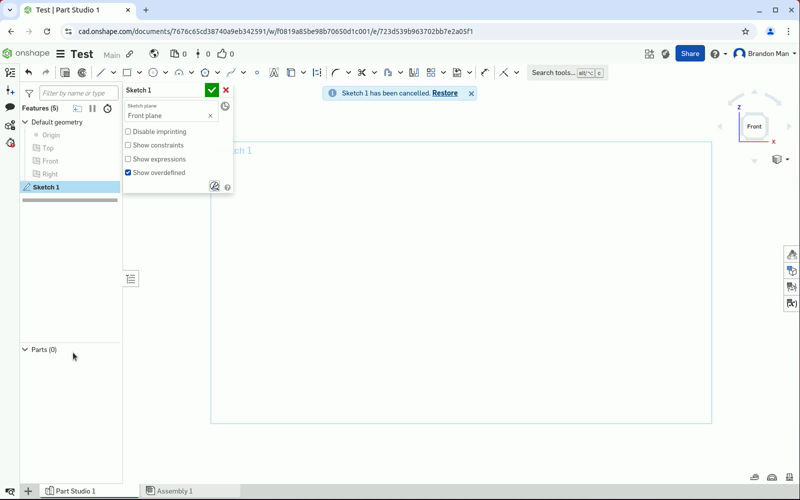
key(l)
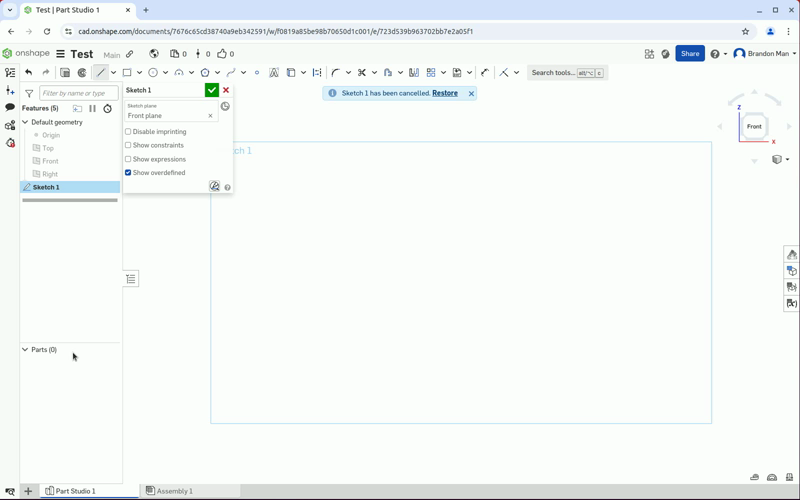
key_down(shift)
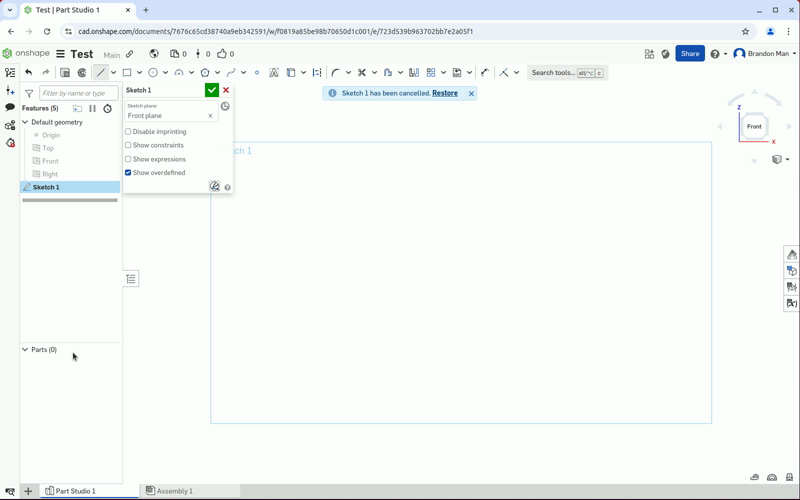
mouse_move(365, 282)
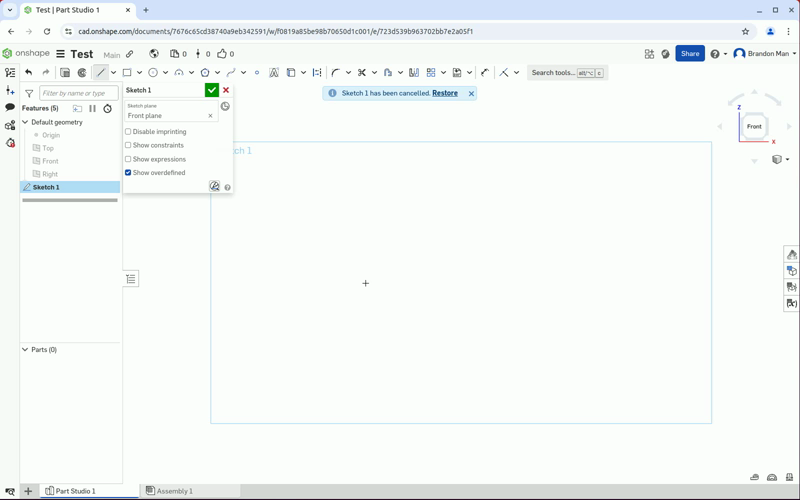
click(365, 282)
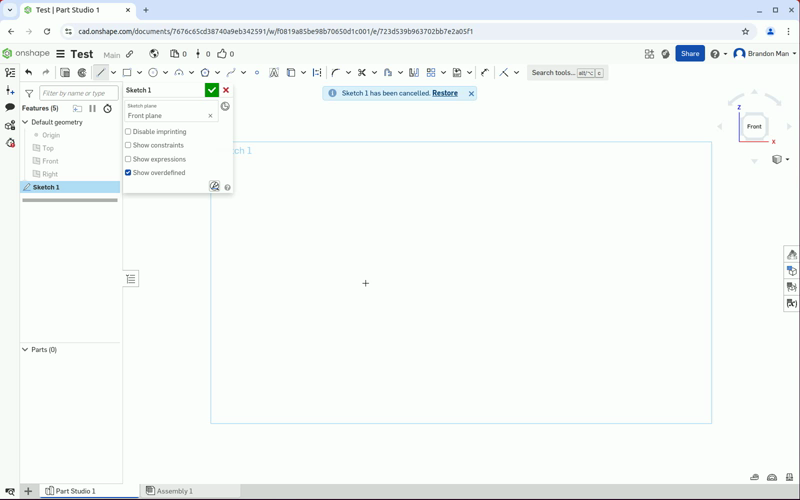
key_up(shift)
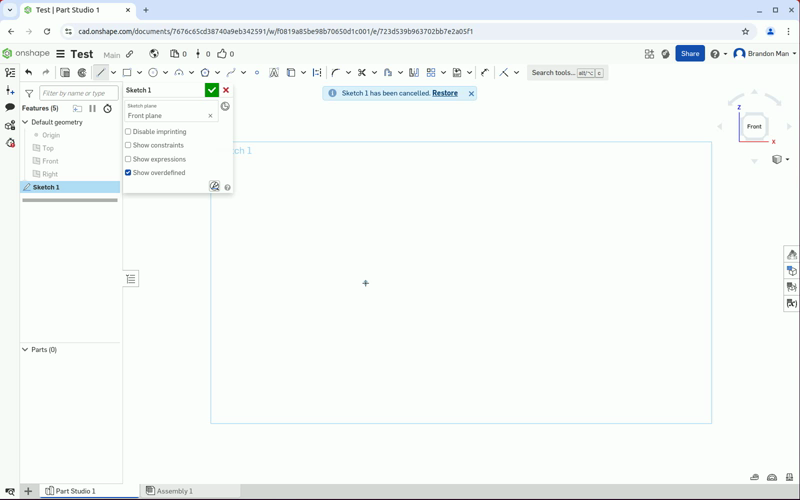
key_down(shift)
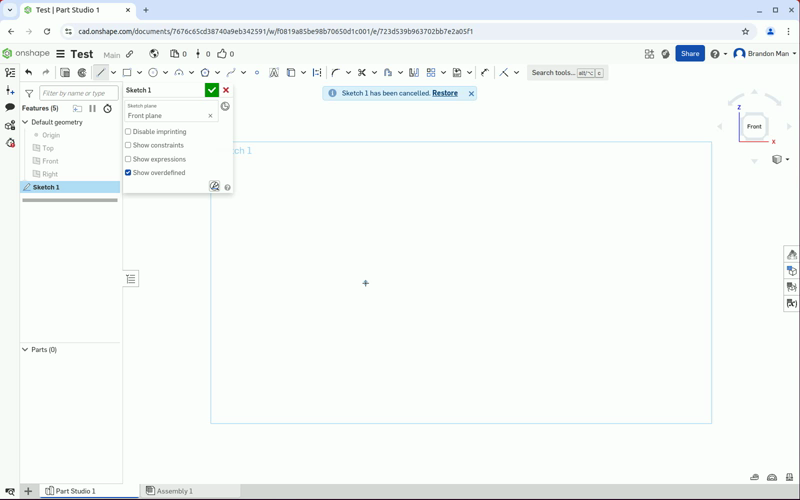
mouse_move(460, 282)
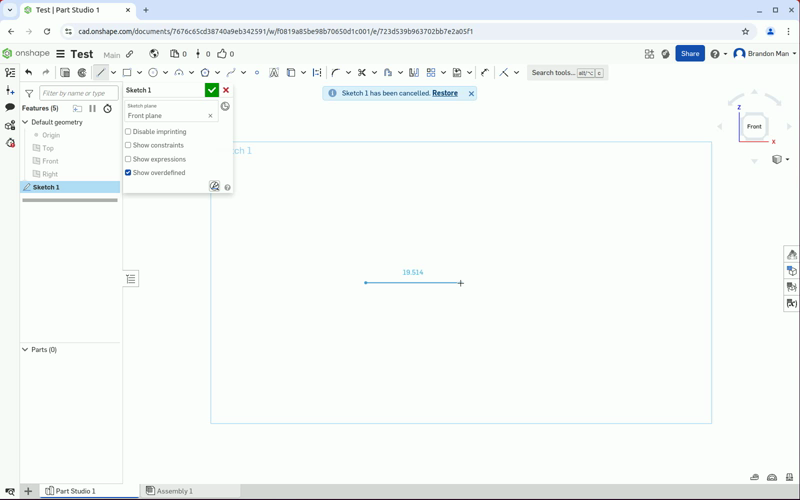
click(460, 282)
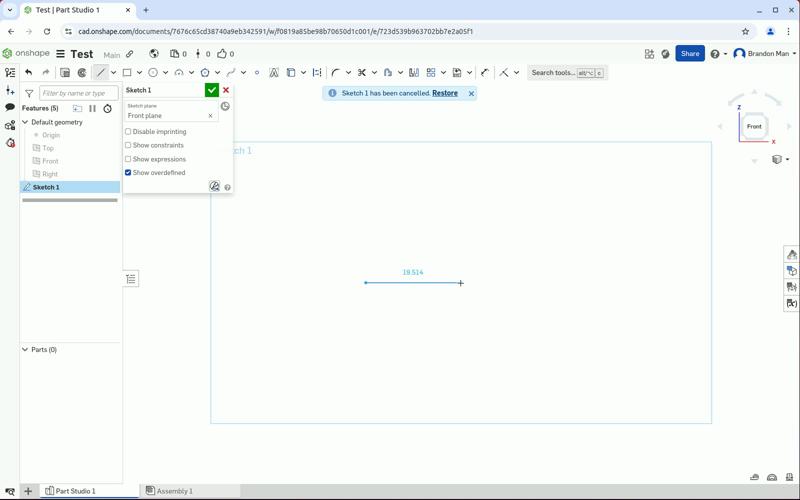
key_up(shift)
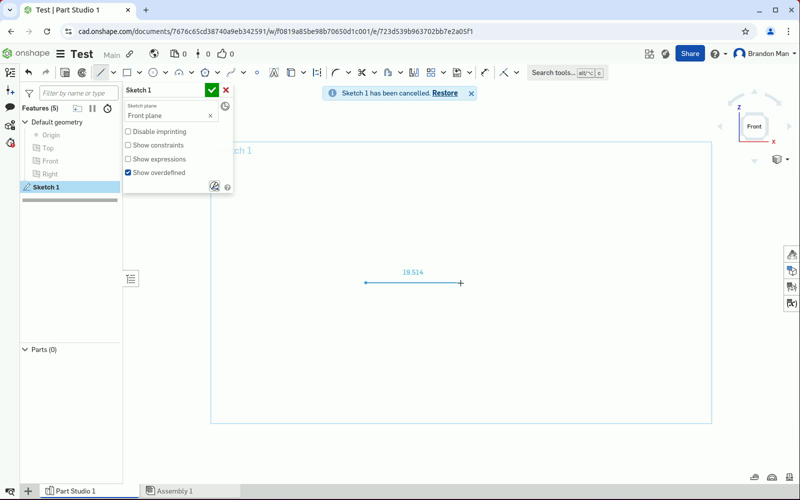
key_down(shift)
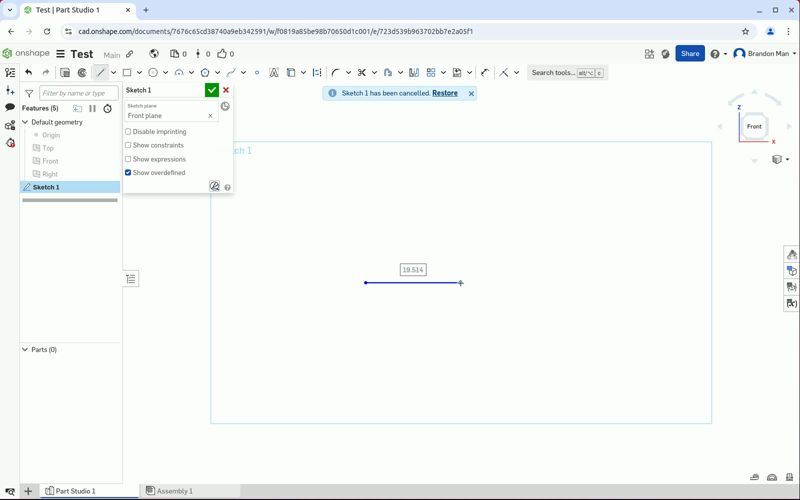
mouse_move(490, 282)
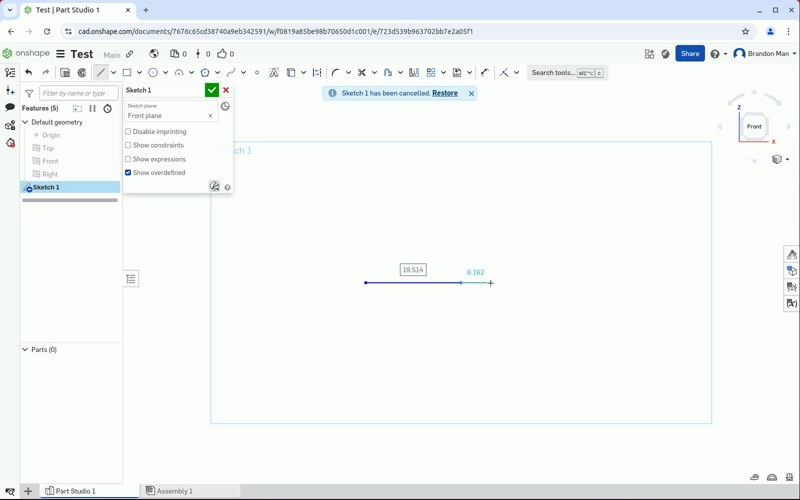
mouse_move(460, 262)
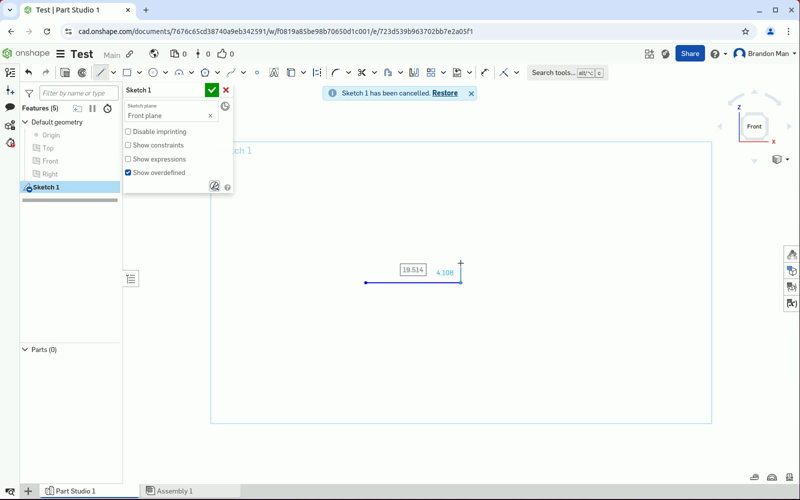
click(460, 262)
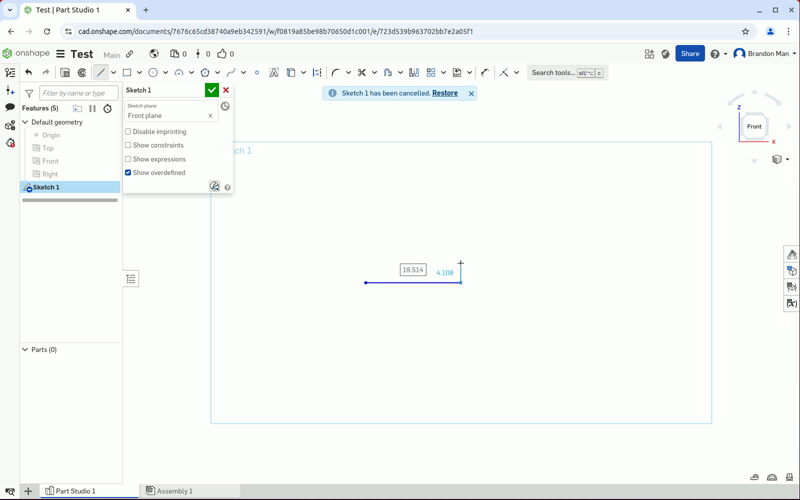
key_up(shift)
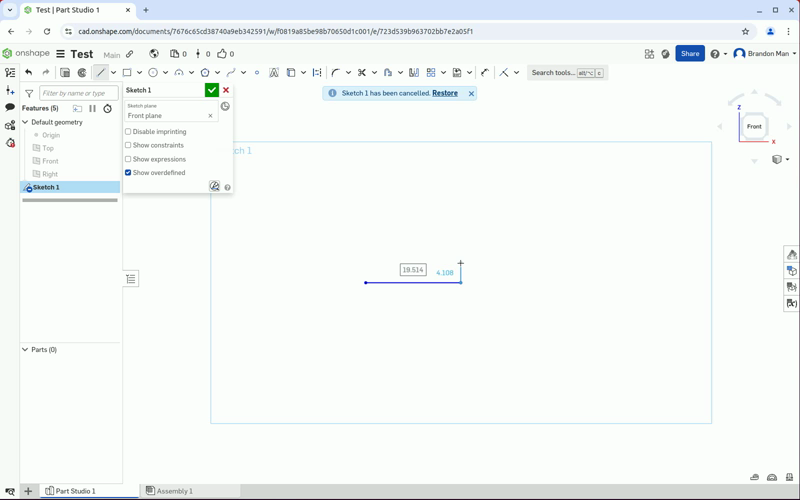
key_down(shift)
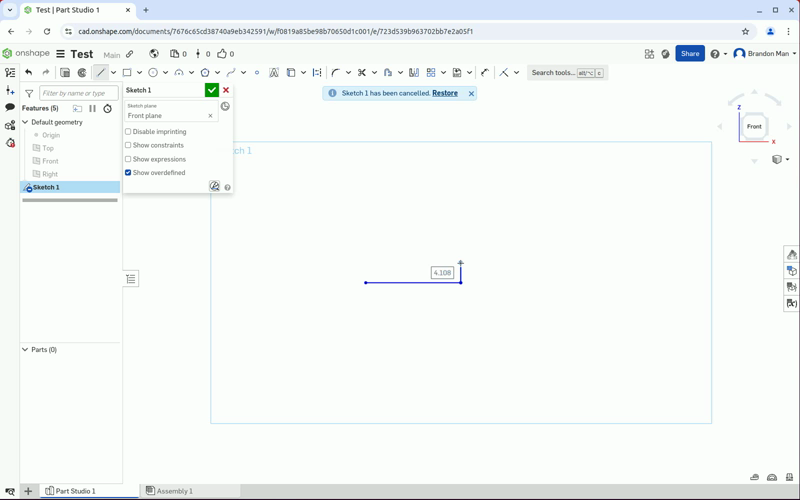
mouse_move(365, 262)
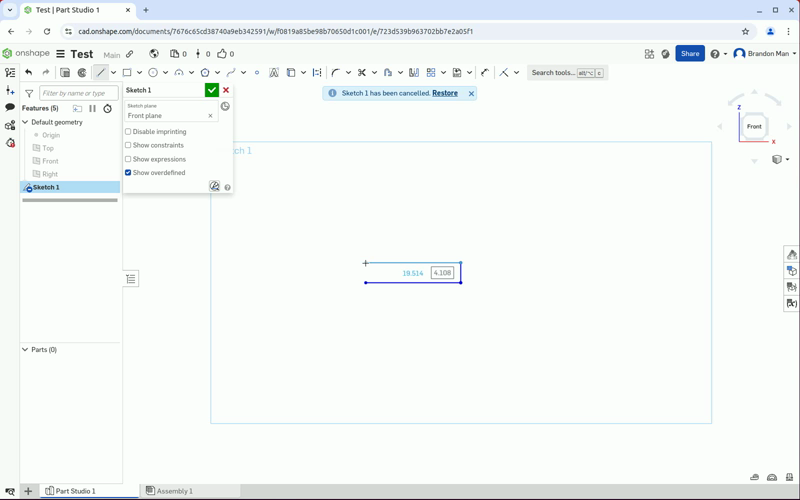
click(365, 262)
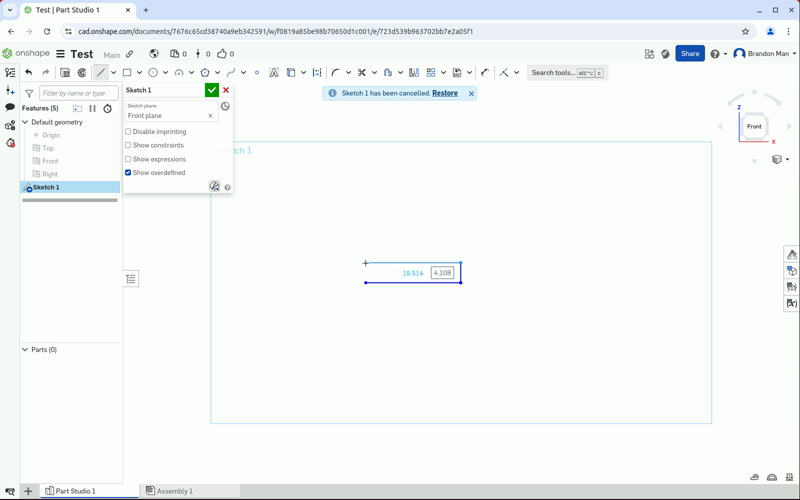
key_up(shift)
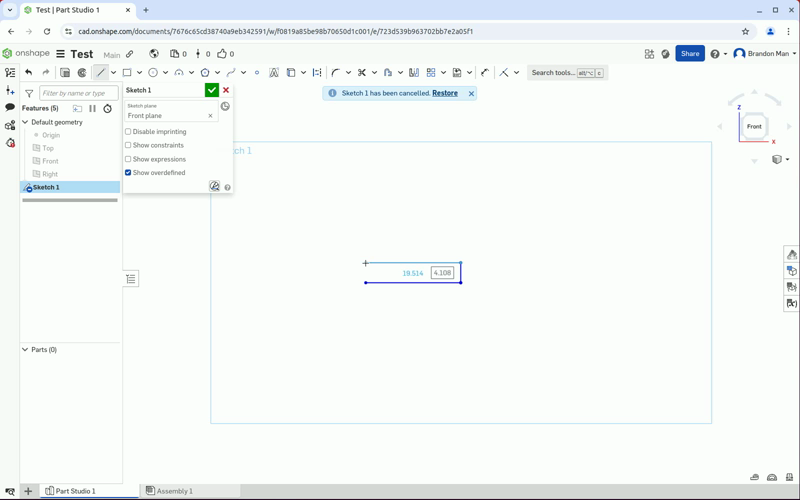
mouse_move(395, 262)
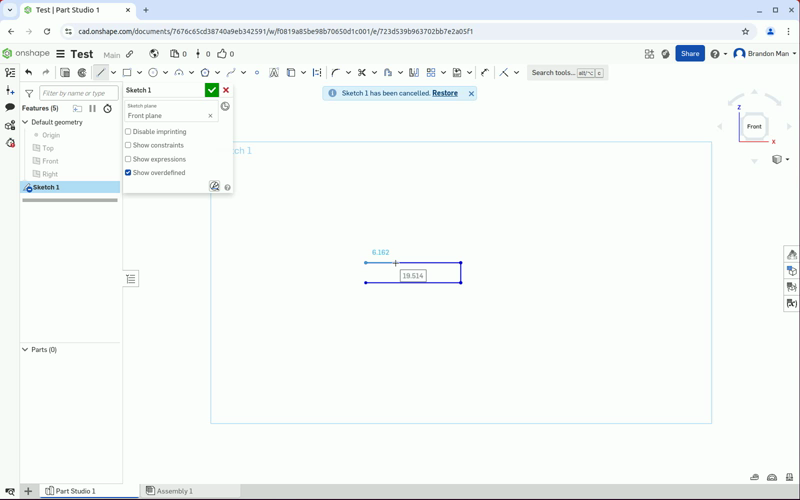
key_down(shift)
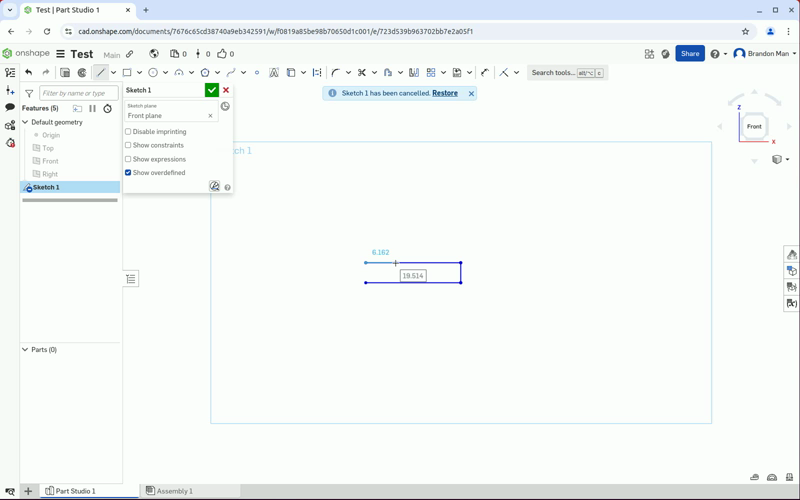
mouse_move(365, 282)
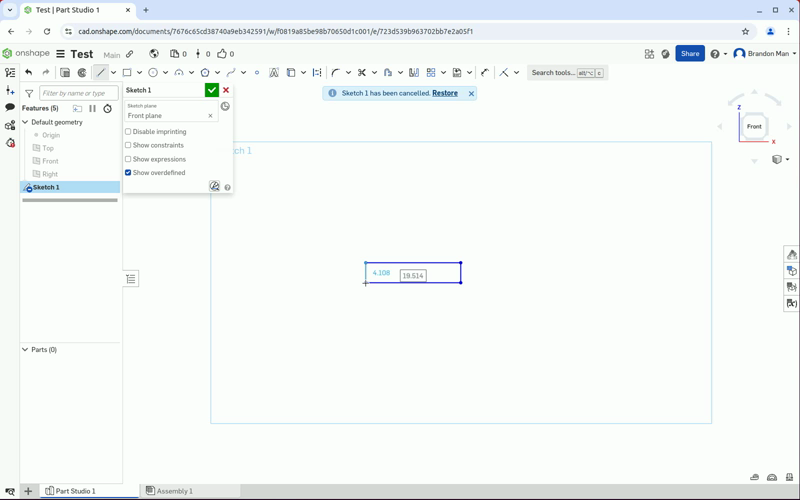
key_up(shift)
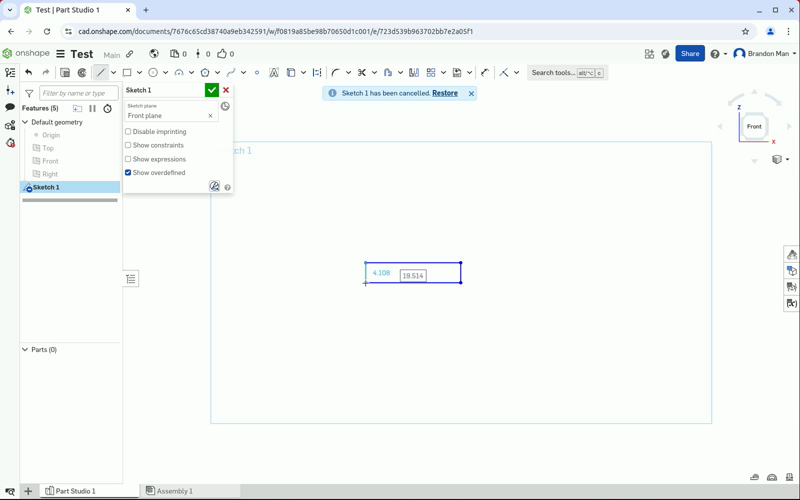
click(365, 282)
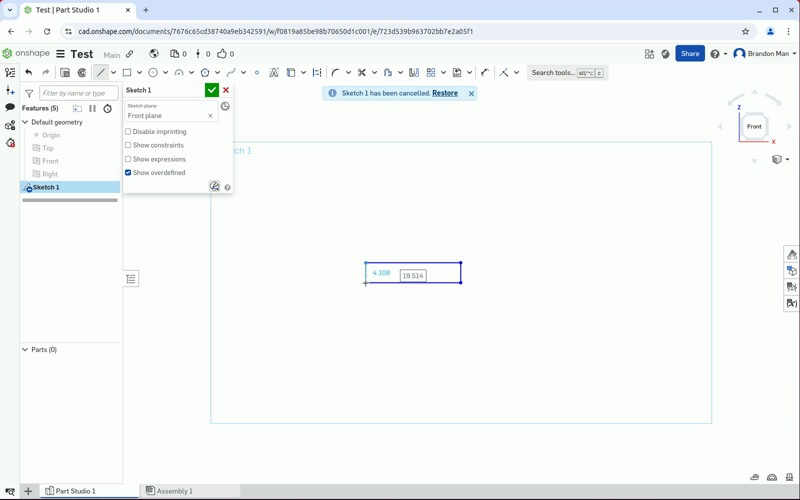
key(esc)
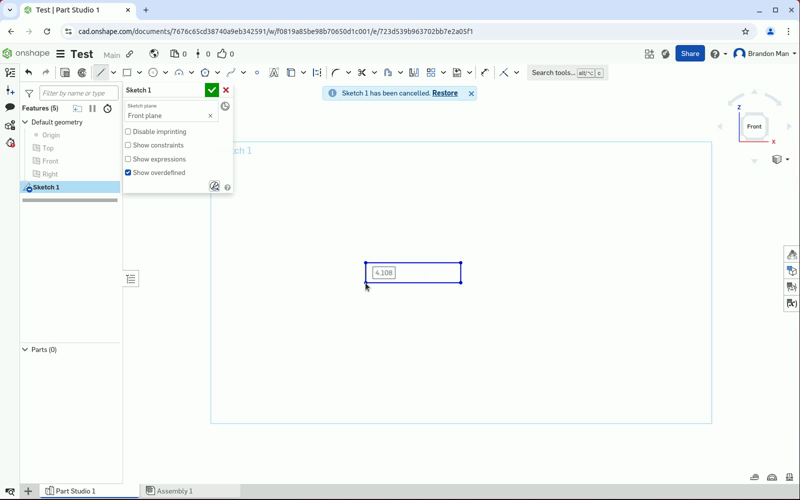
mouse_move(424, 267)
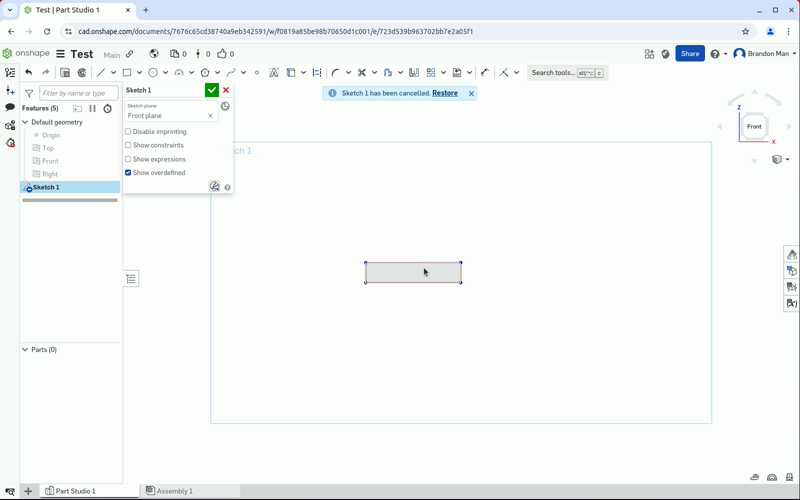
click(424, 267)
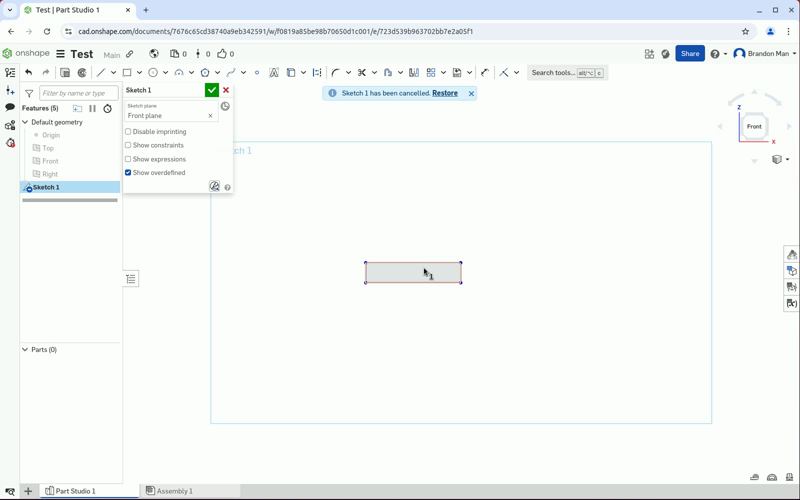
mouse_move(73, 352)
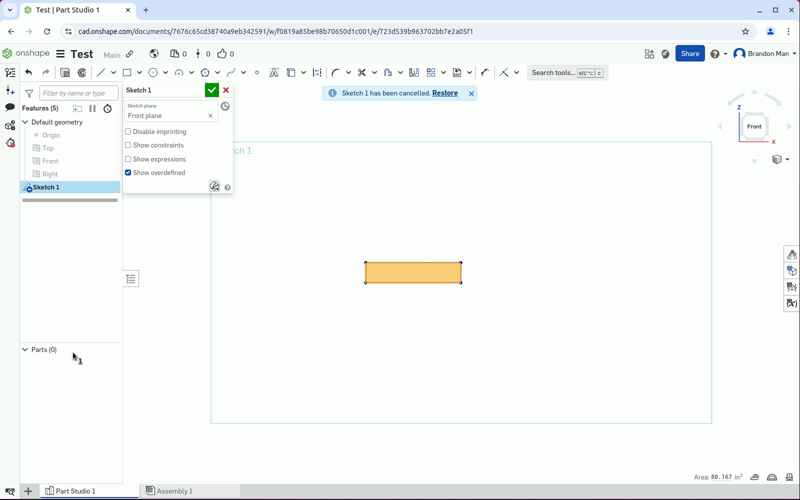
key(shift+y)
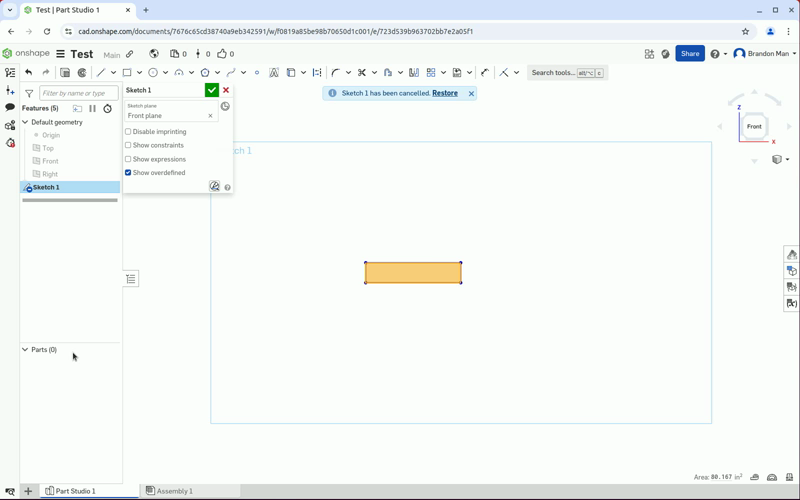
key(shift+e)
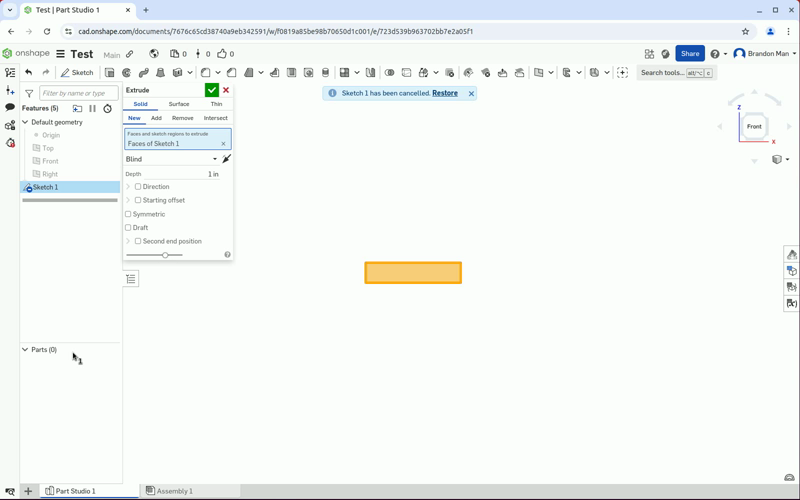
mouse_move(143, 106)
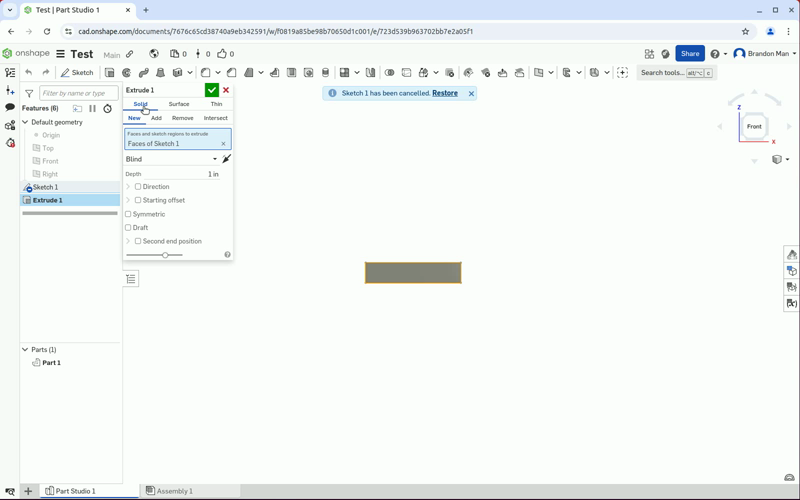
click(143, 106)
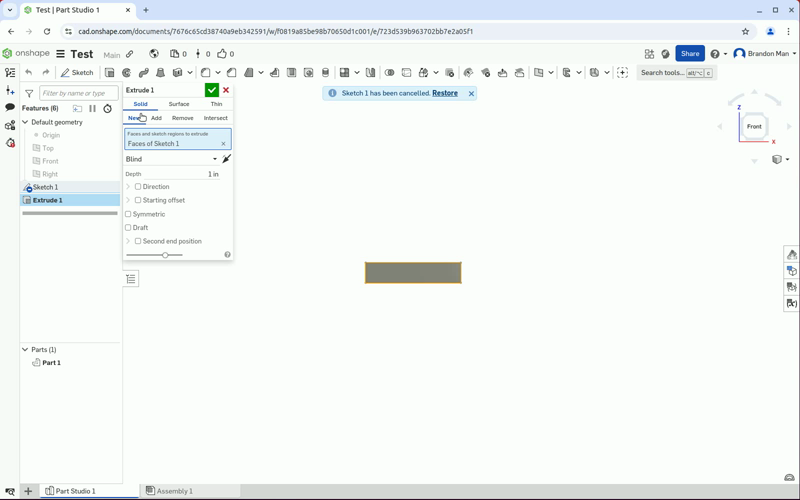
mouse_move(137, 120)
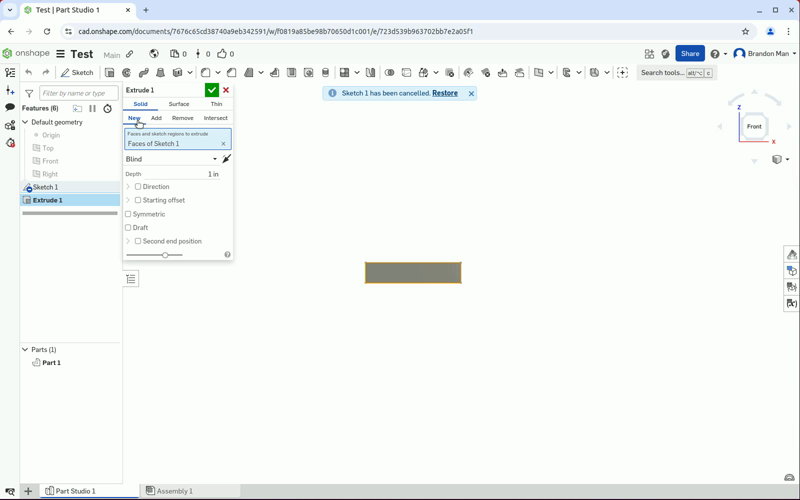
click(137, 120)
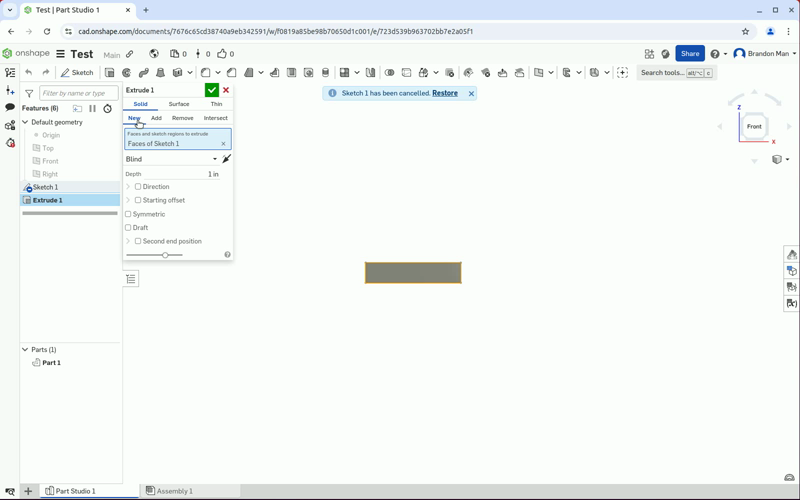
key(tab, 4)
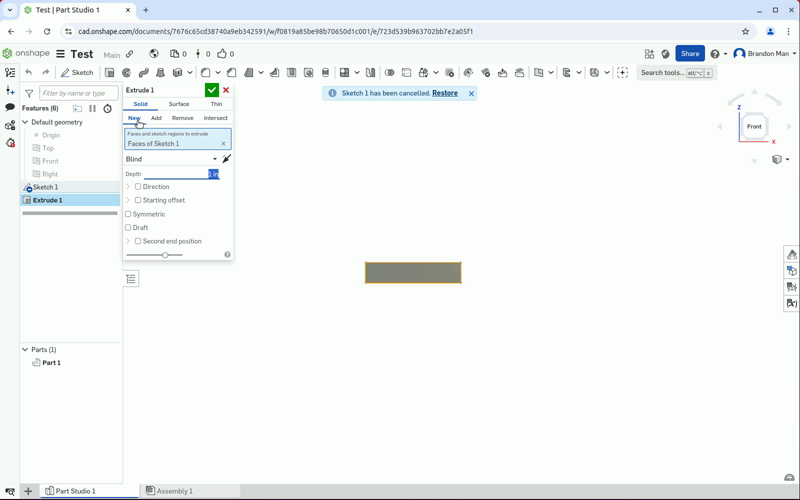
text(-0.241)
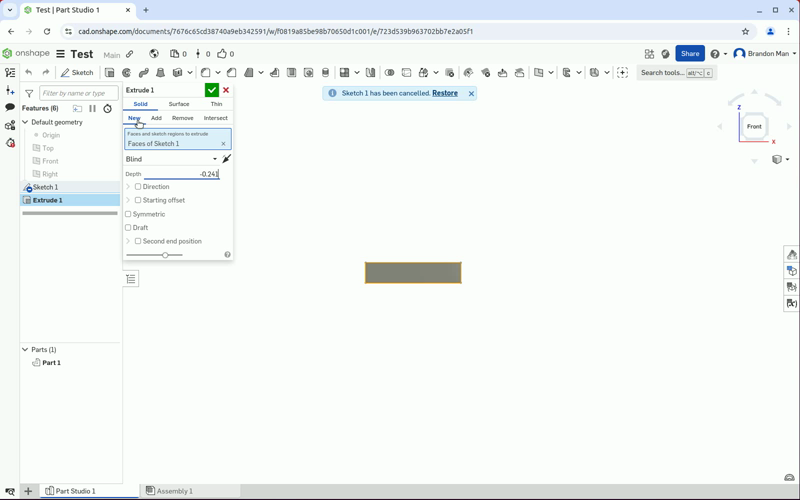
key(enter)
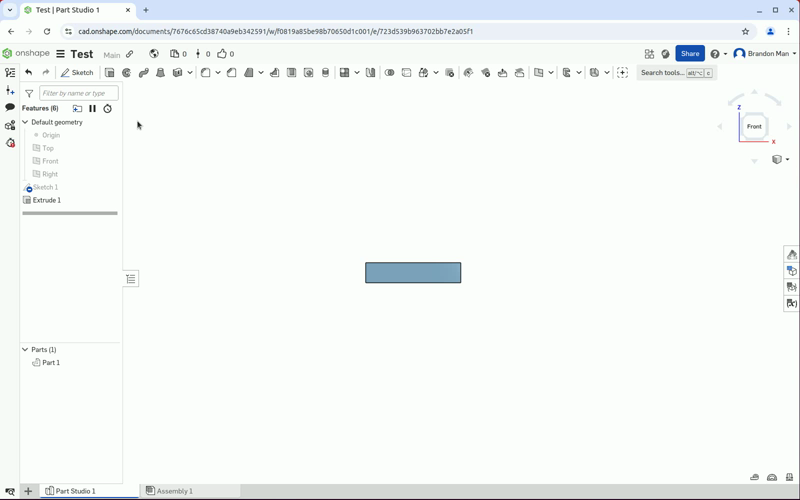
key(shift+h)
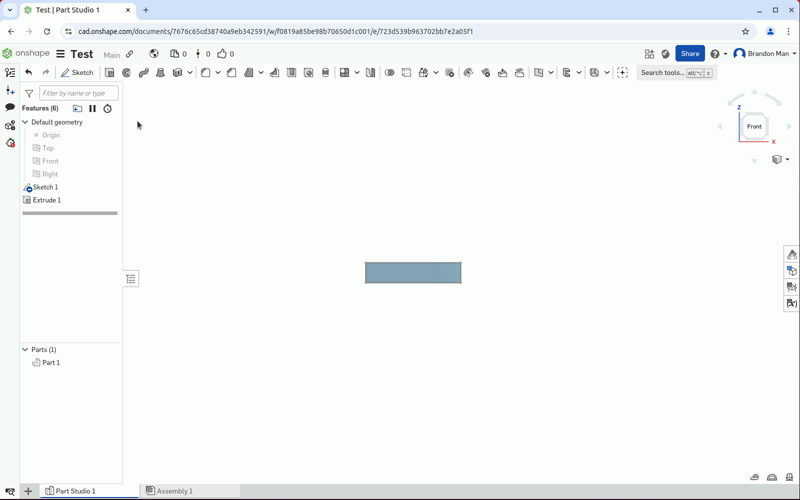
key(shift+h)
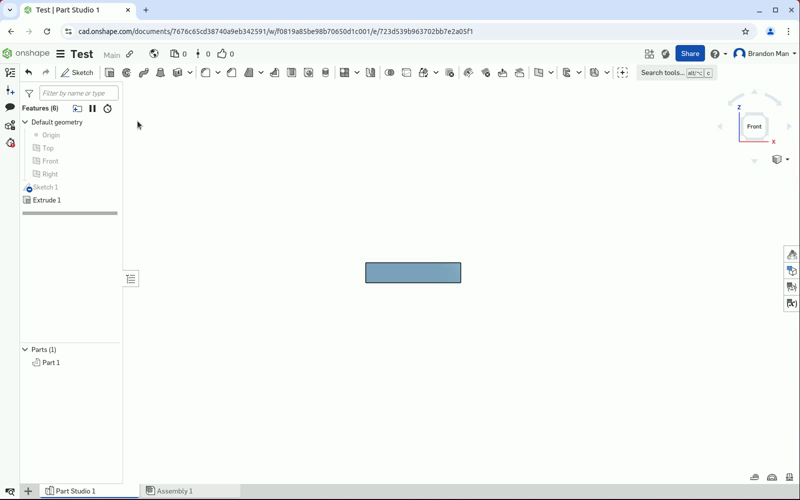
mouse_move(73, 189)
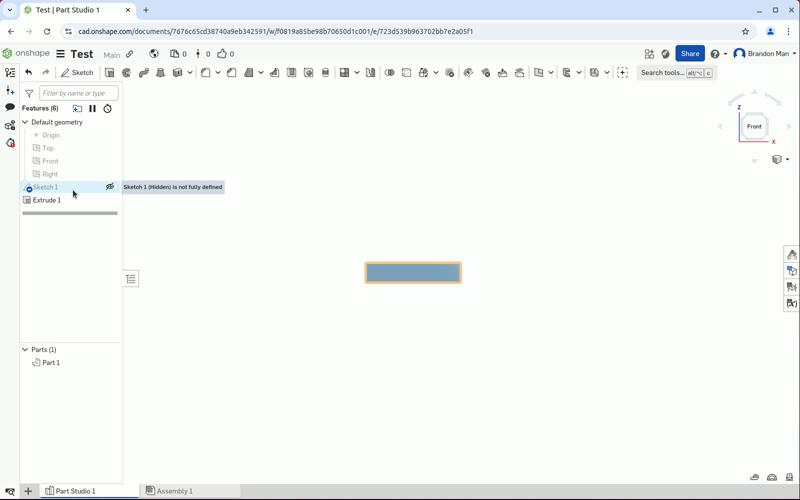
click(73, 189)
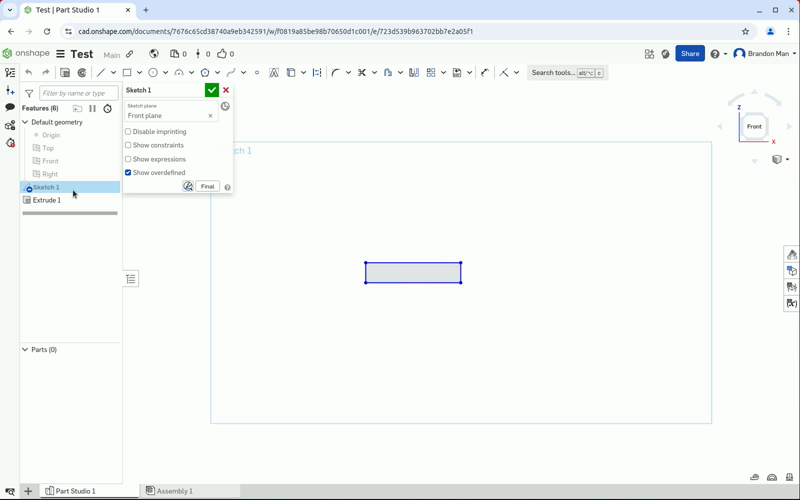
mouse_move(229, 92)
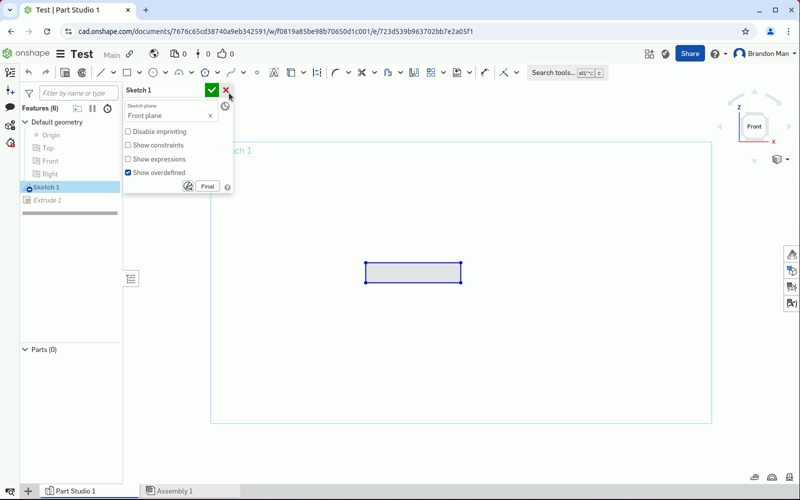
click(229, 92)
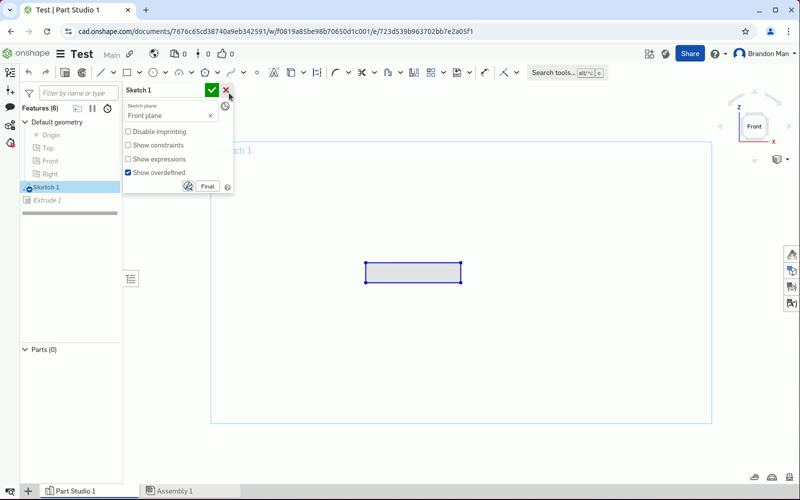
key(shift+s)
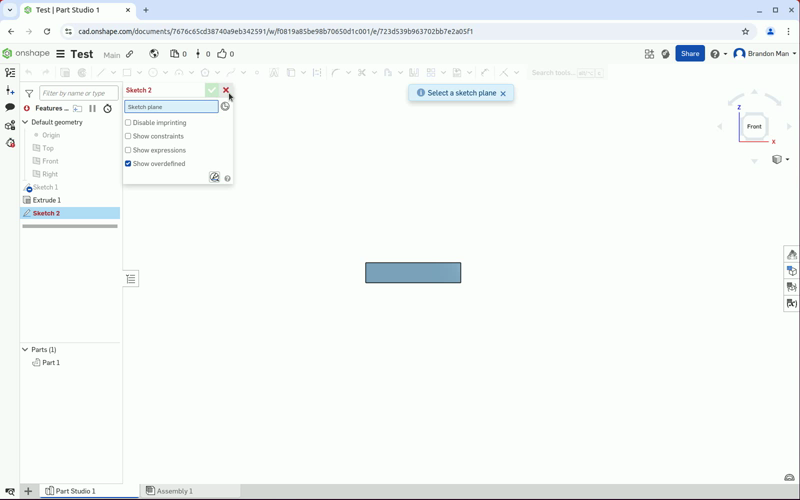
mouse_move(73, 163)
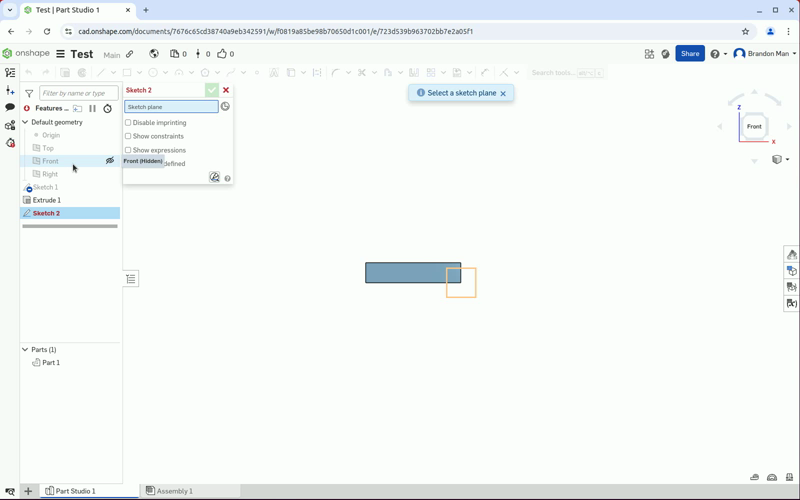
click(73, 163)
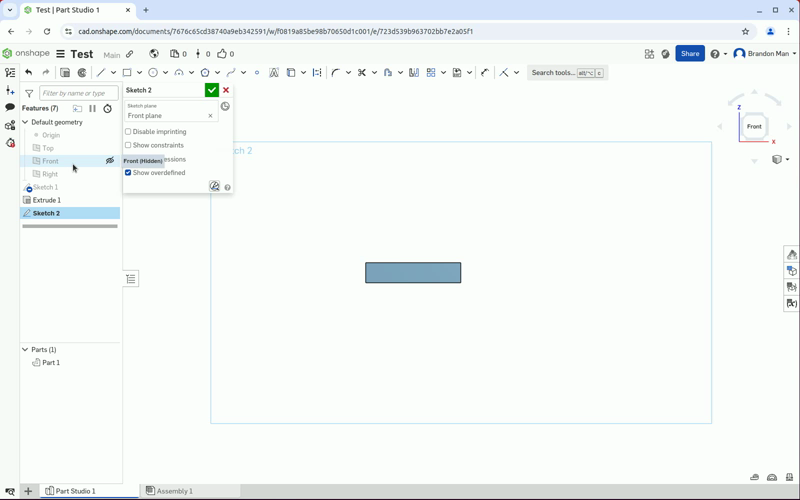
mouse_move(73, 352)
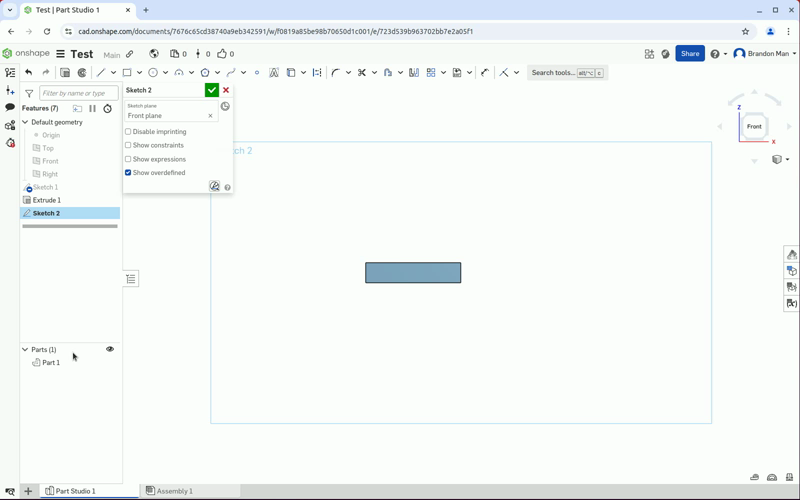
key(y)
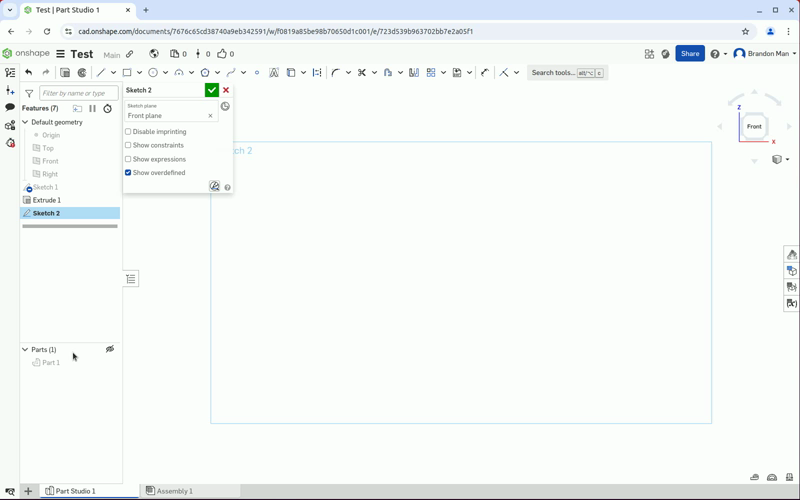
key(l)
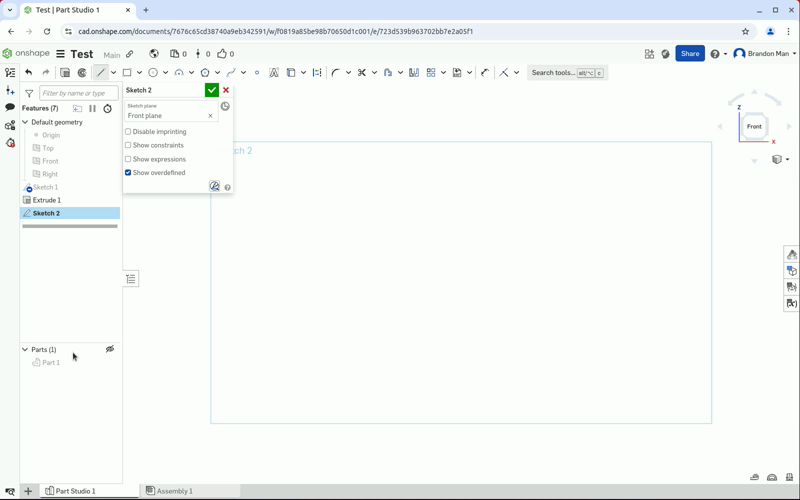
key_down(shift)
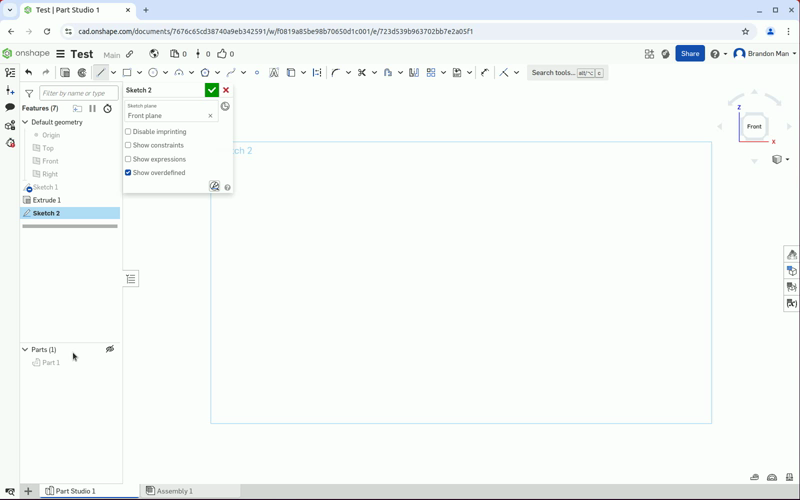
mouse_move(348, 307)
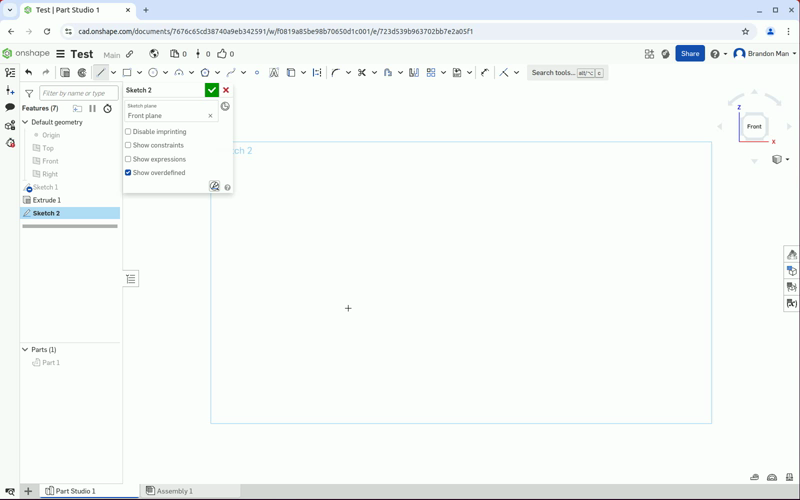
click(348, 307)
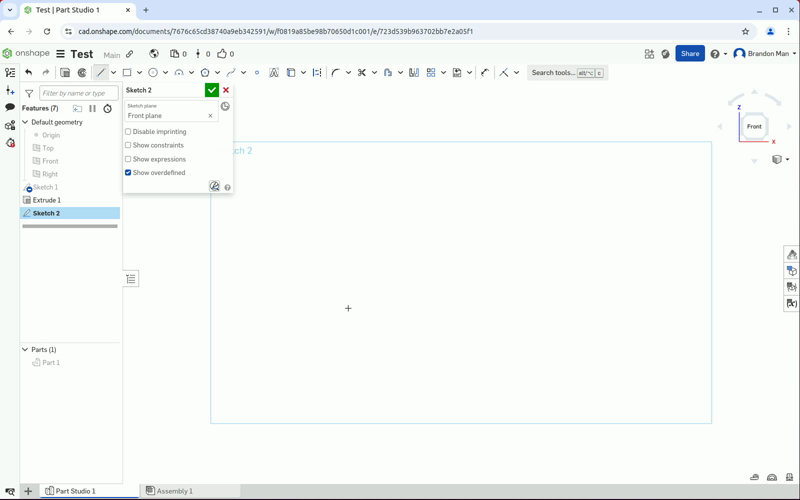
key_up(shift)
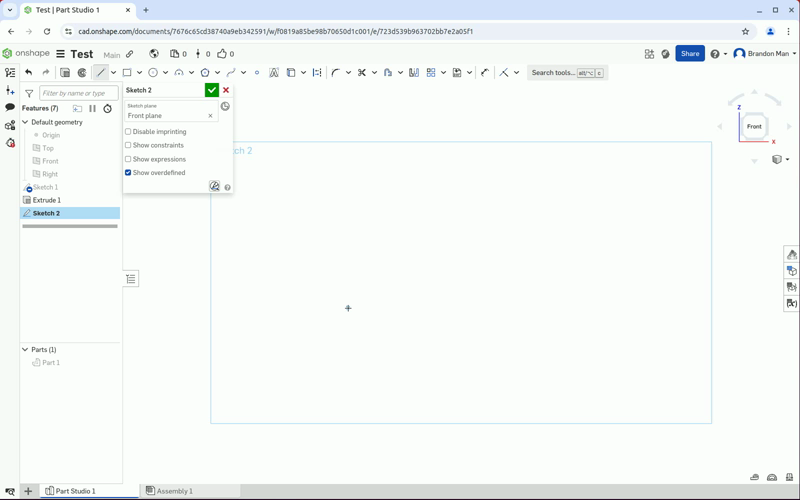
key_down(shift)
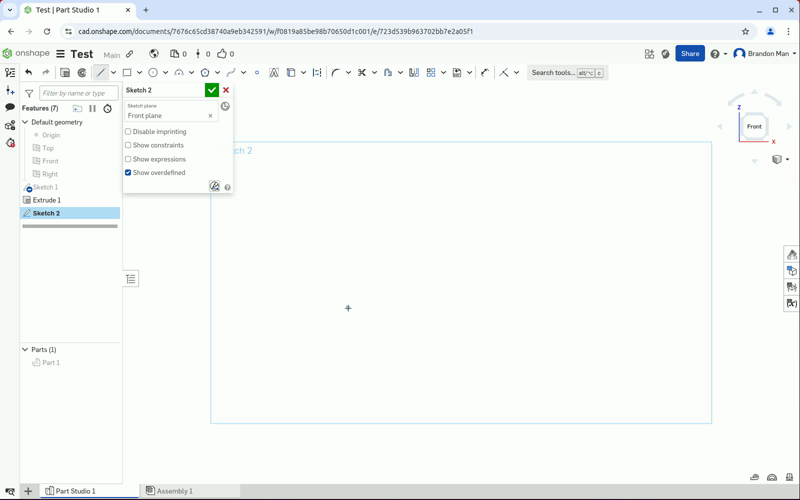
mouse_move(460, 307)
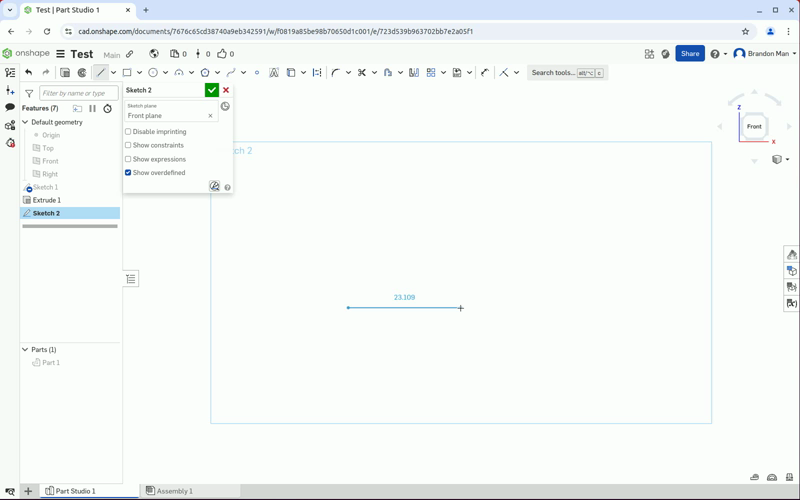
click(460, 307)
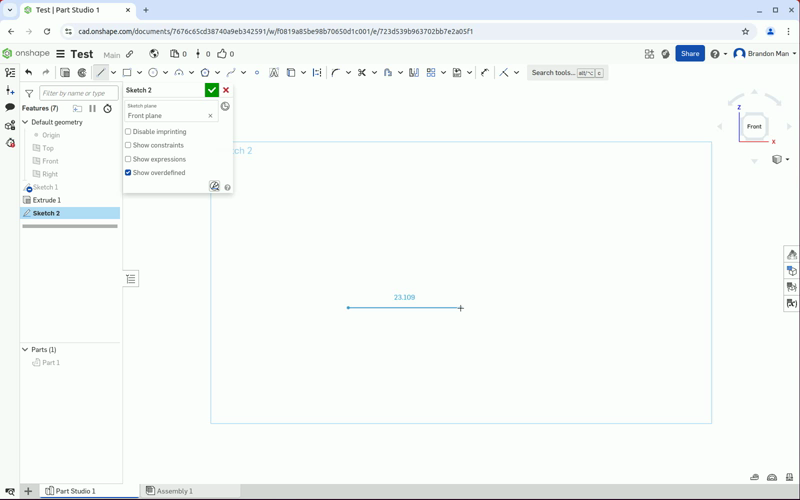
key_up(shift)
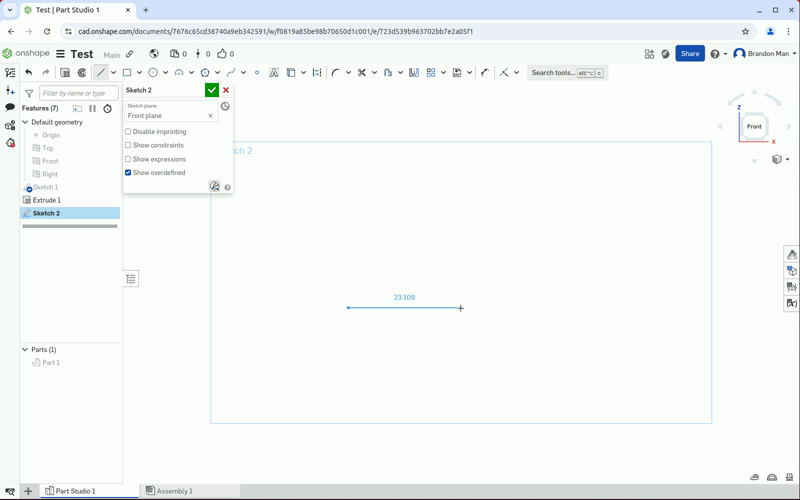
key_down(shift)
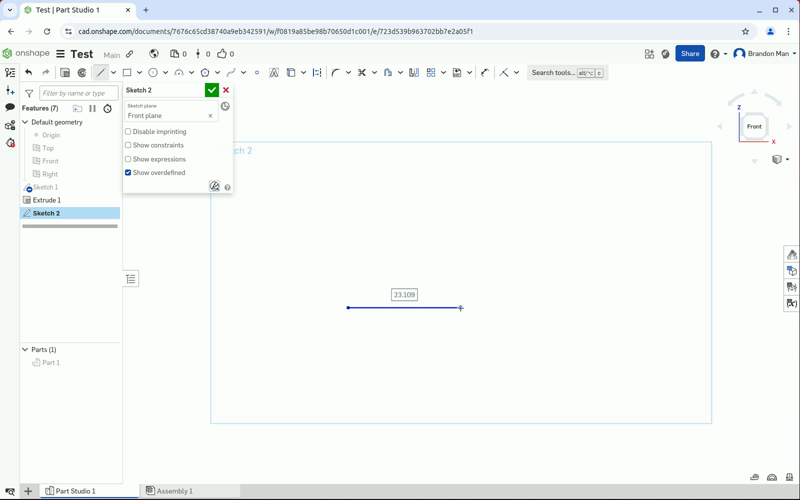
mouse_move(490, 307)
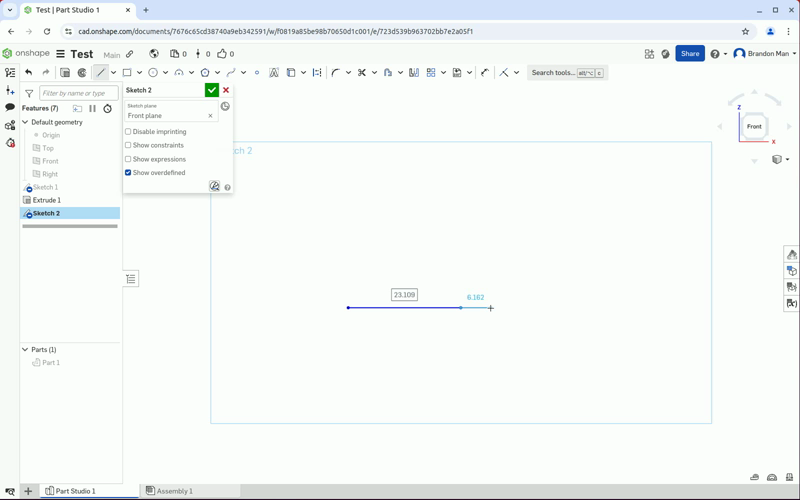
mouse_move(460, 287)
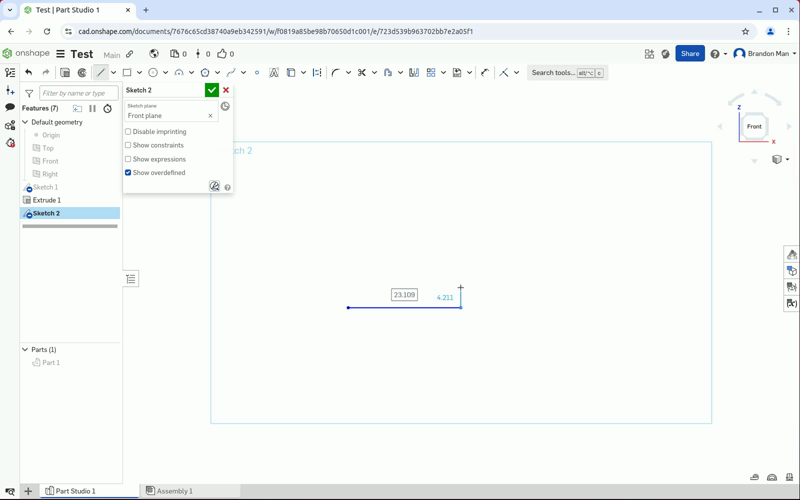
click(460, 287)
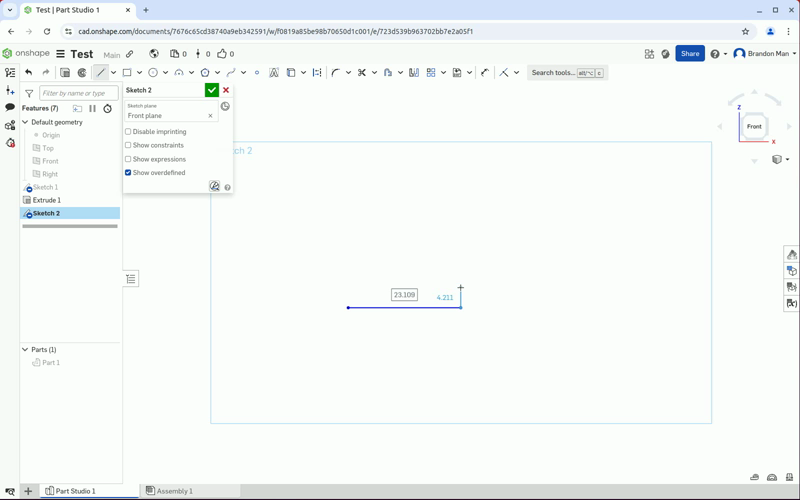
key_up(shift)
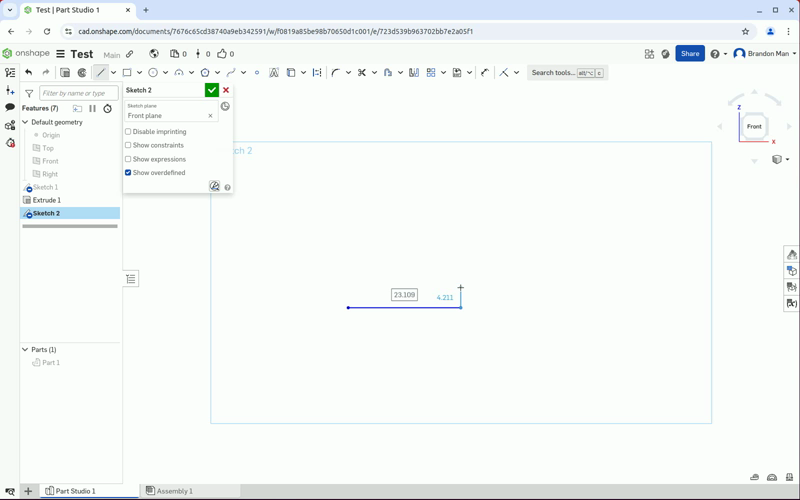
key_down(shift)
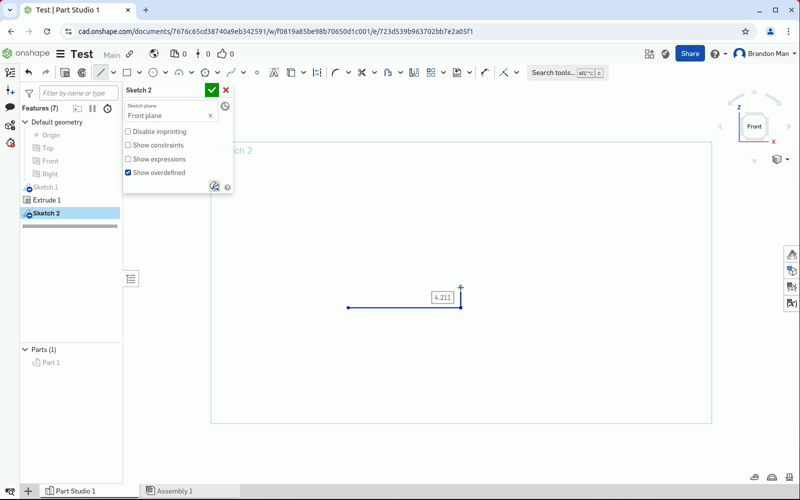
mouse_move(348, 287)
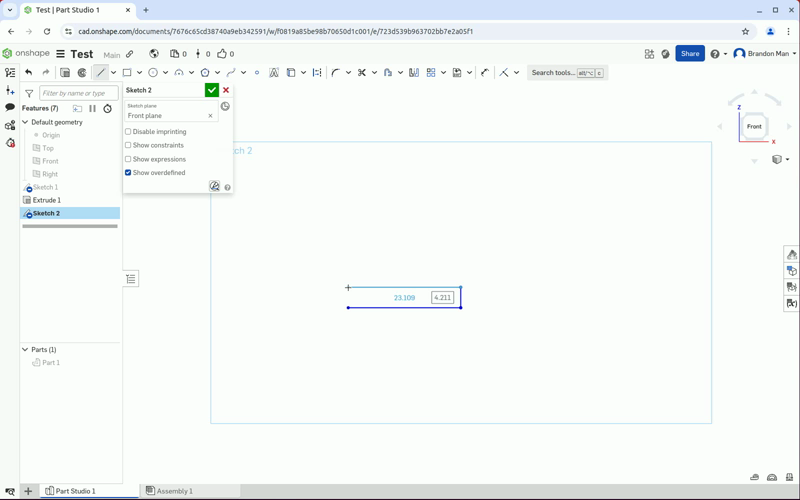
click(348, 287)
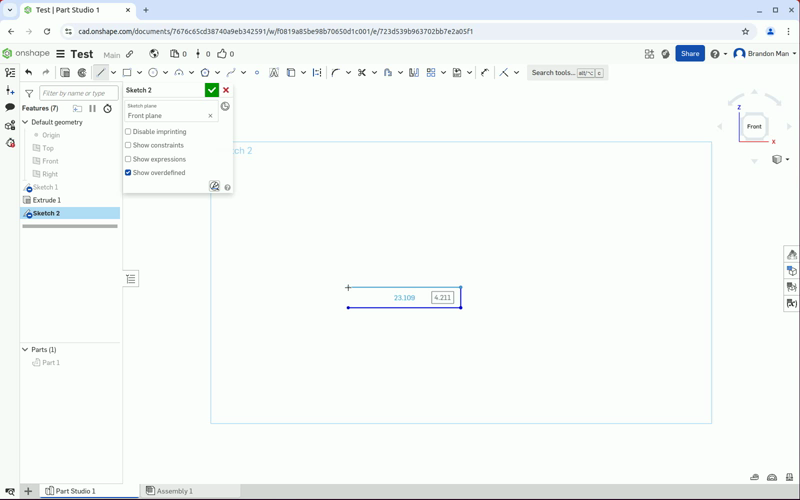
key_up(shift)
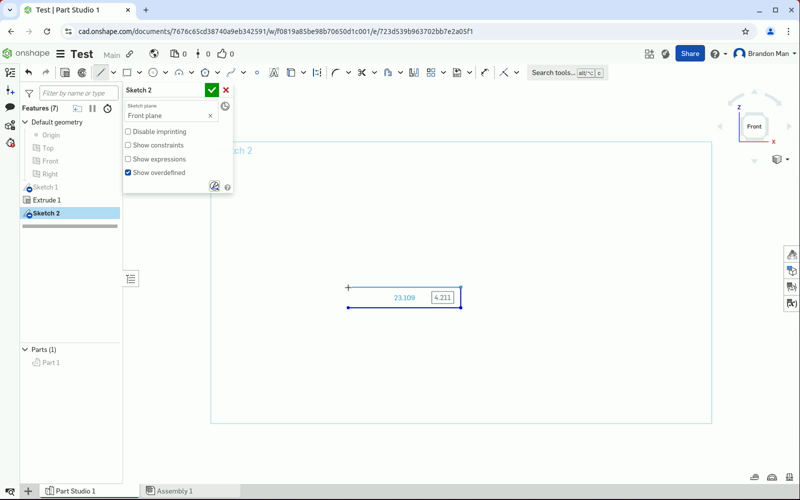
mouse_move(378, 287)
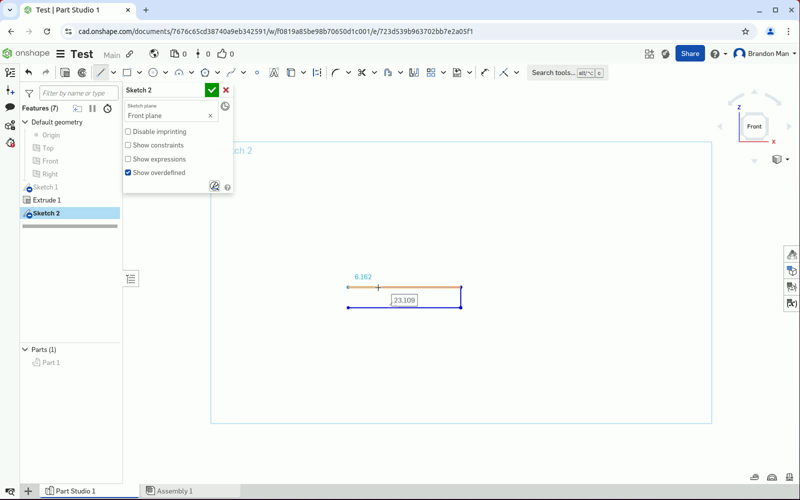
key_down(shift)
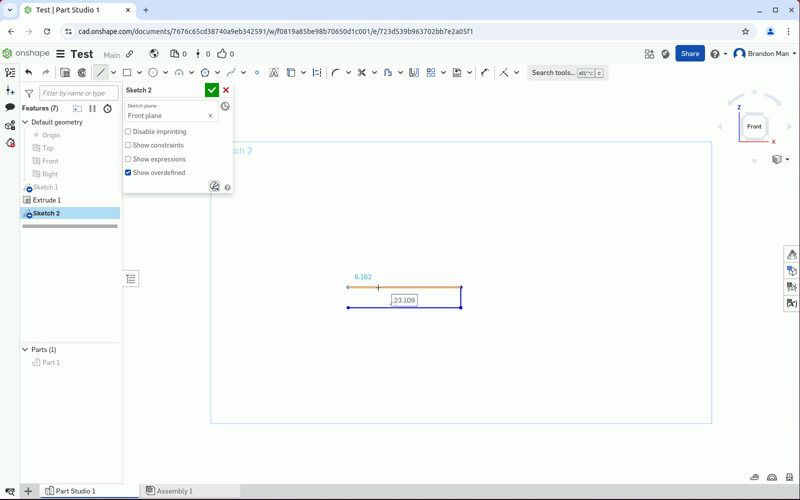
mouse_move(348, 307)
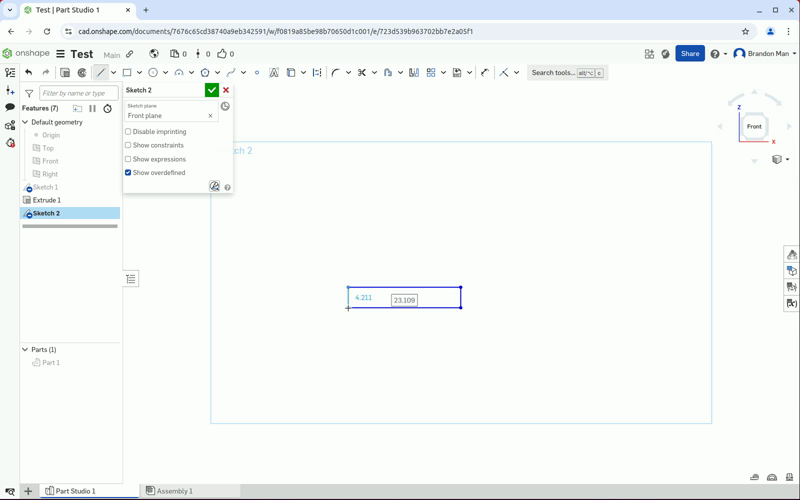
key_up(shift)
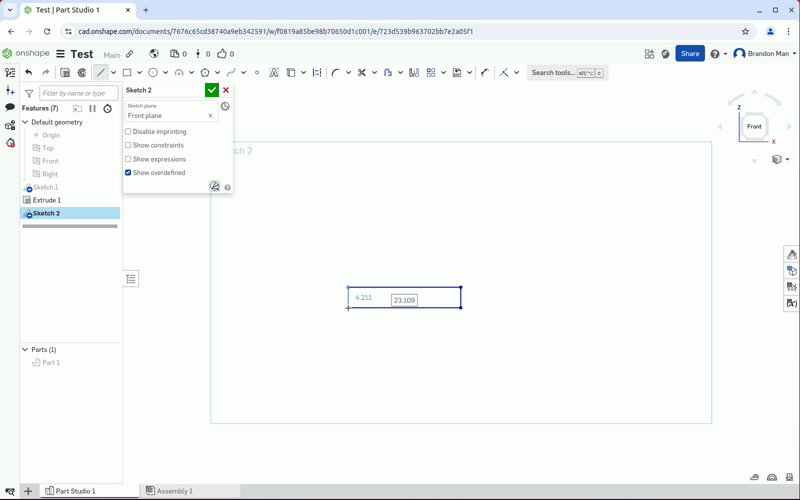
click(348, 307)
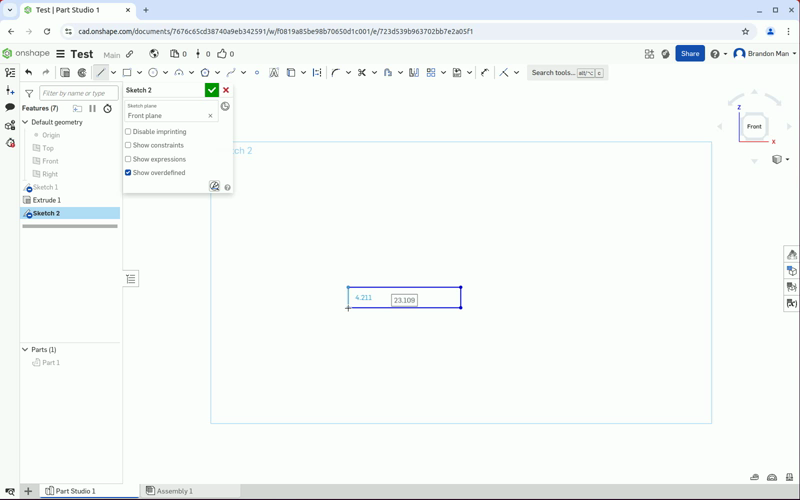
key(esc)
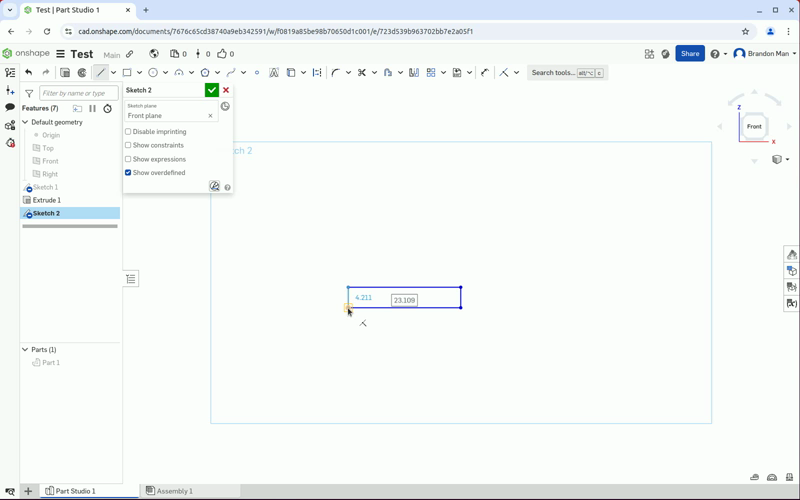
mouse_move(421, 301)
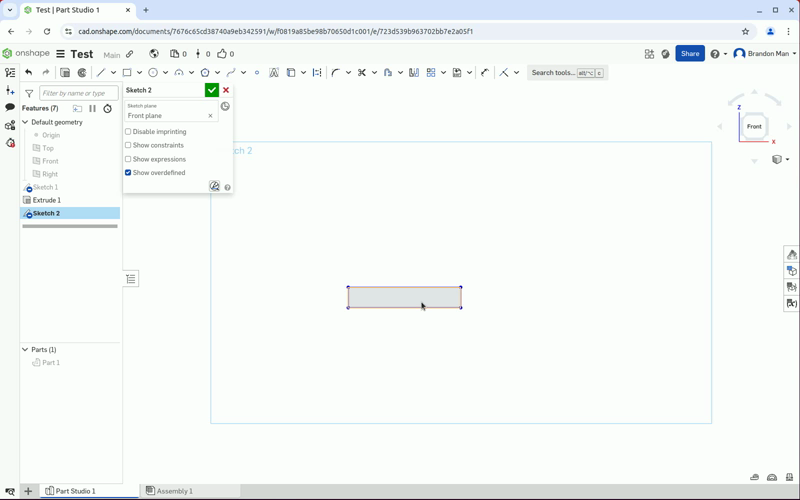
click(421, 301)
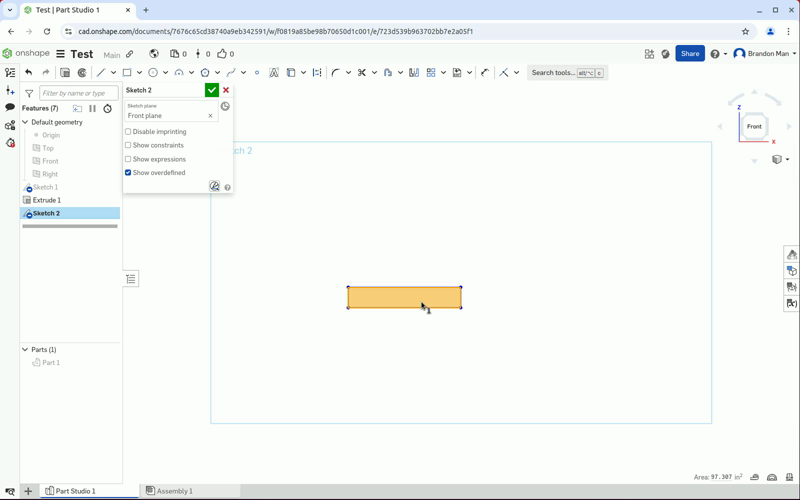
mouse_move(73, 352)
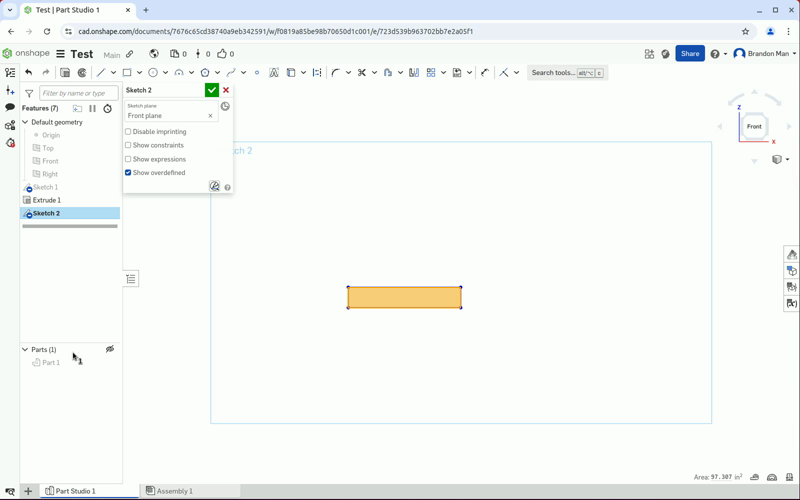
key(shift+y)
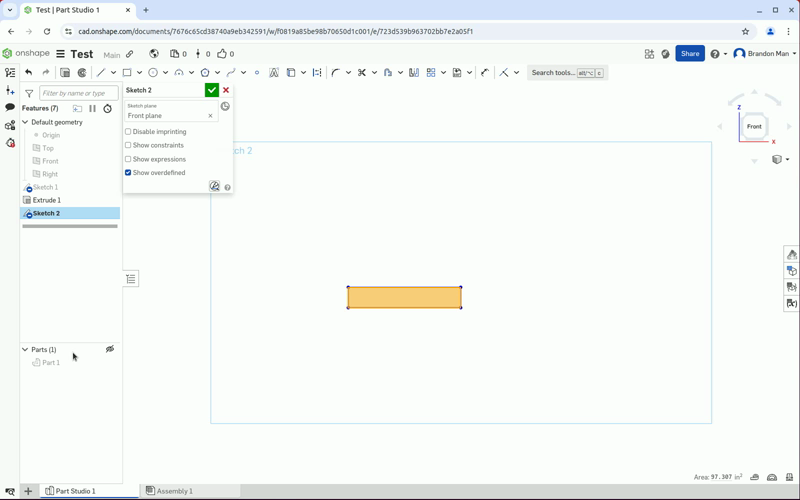
key(shift+e)
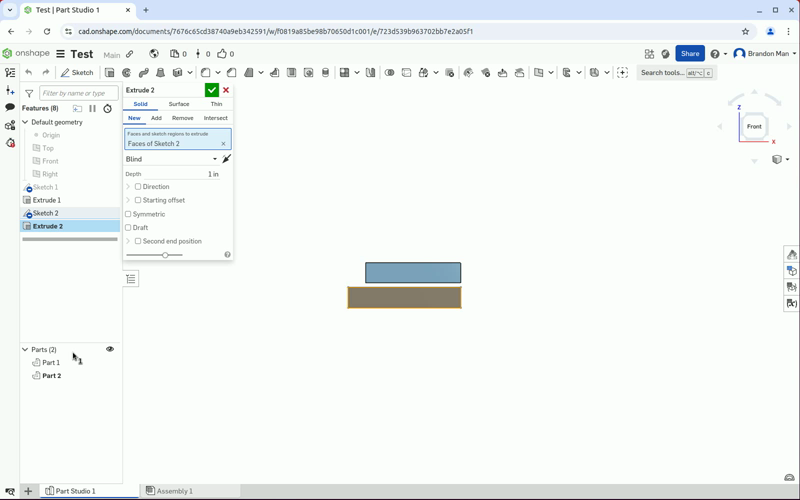
mouse_move(143, 106)
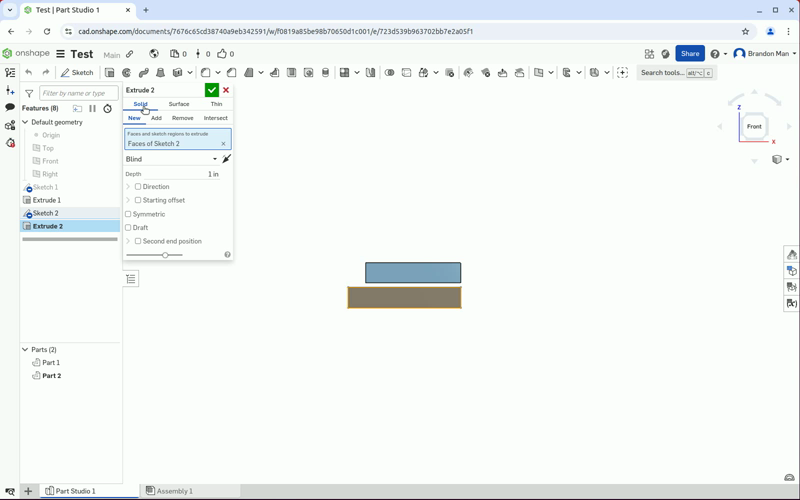
click(143, 106)
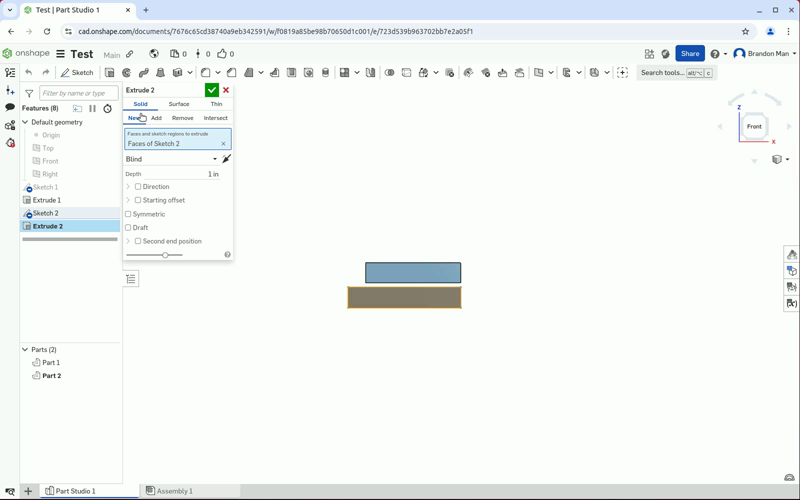
mouse_move(137, 120)
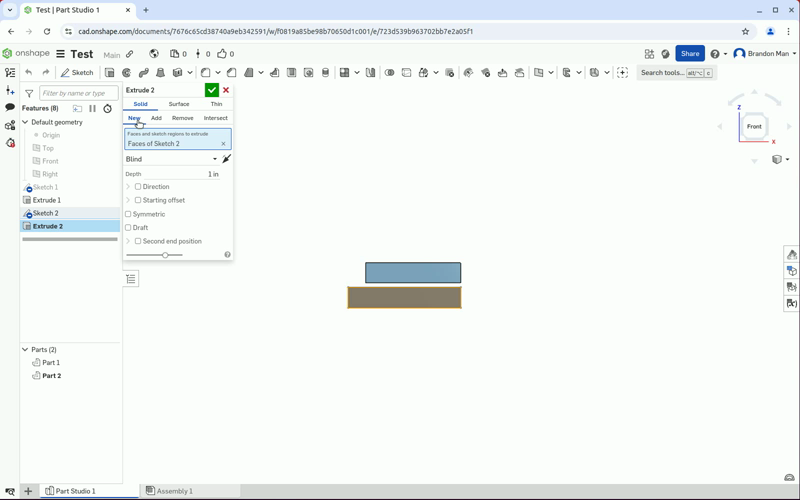
click(137, 120)
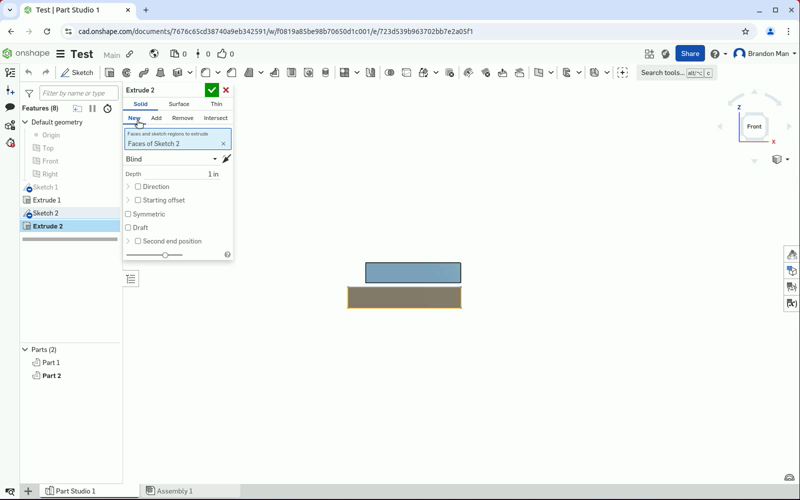
key(tab, 4)
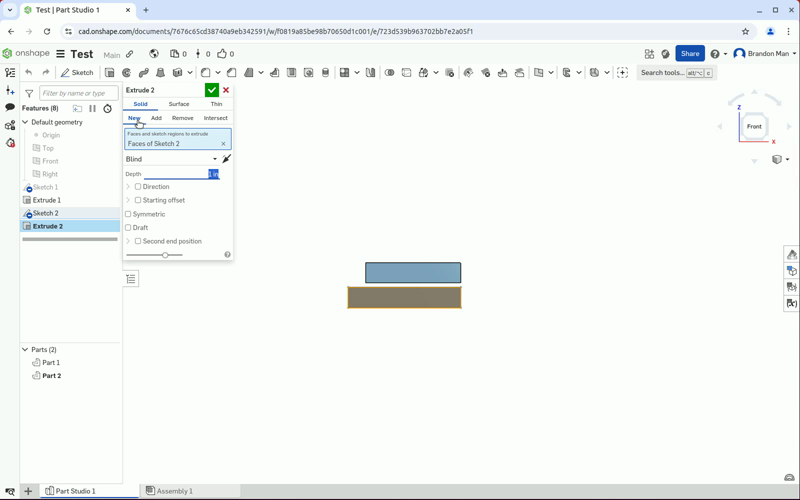
text(-0.241)
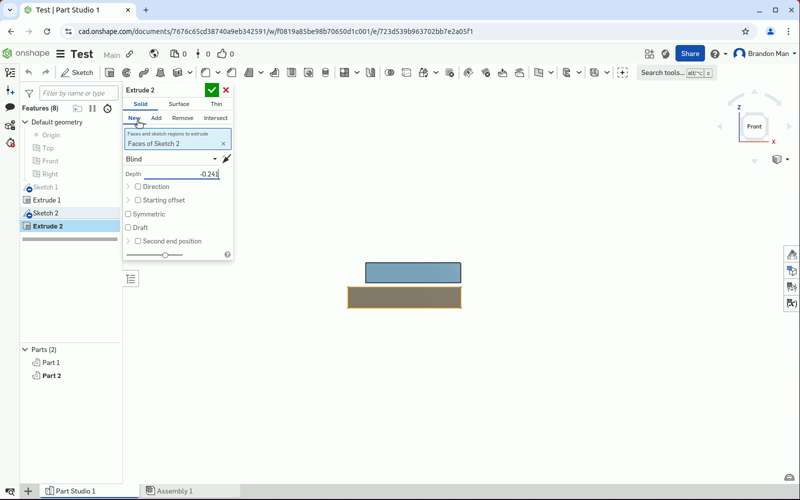
key(enter)
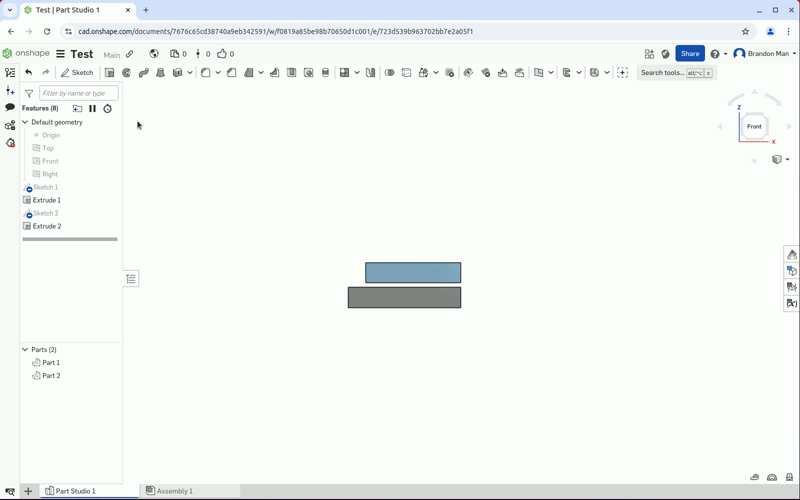
key(shift+h)
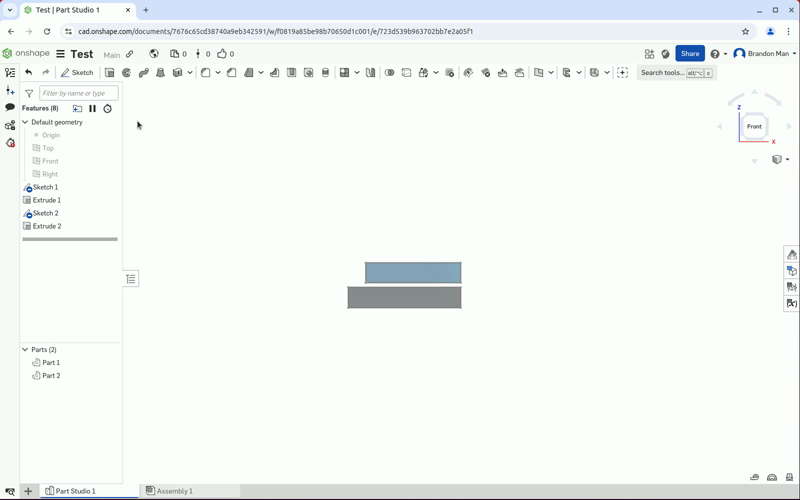
key(shift+h)
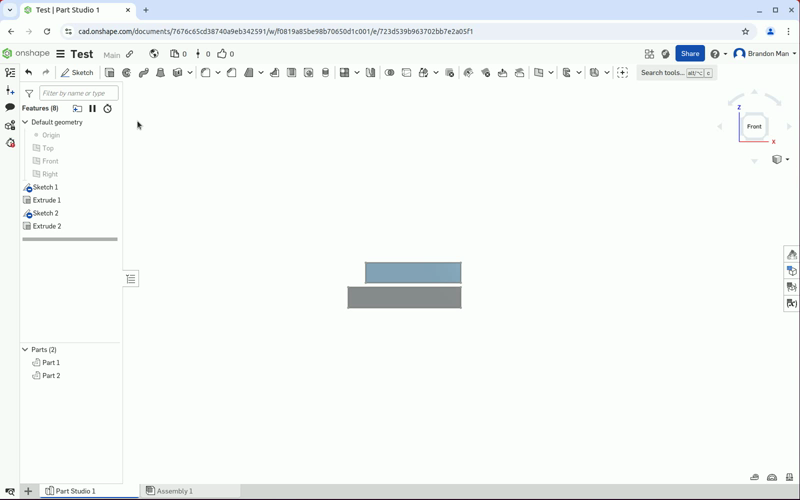
key(shift+7)
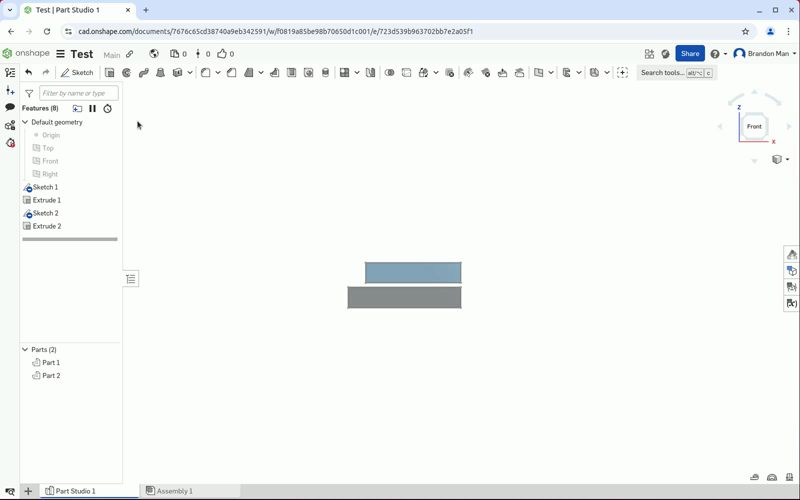
key(left, 2)
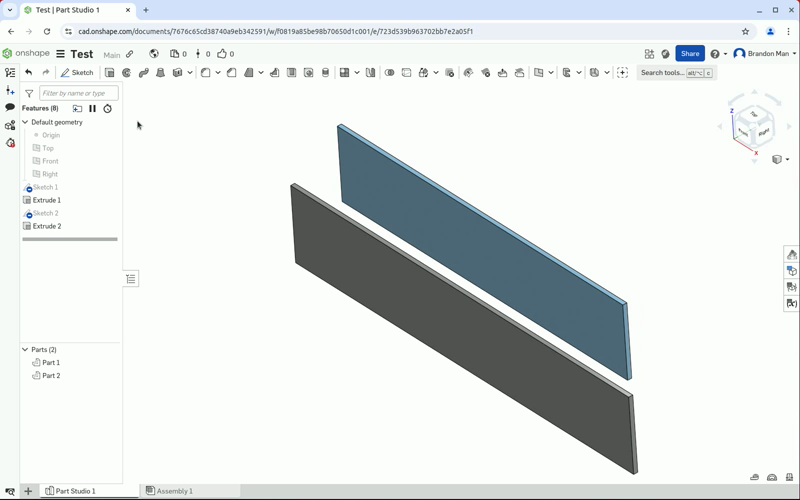
key(down, 2)
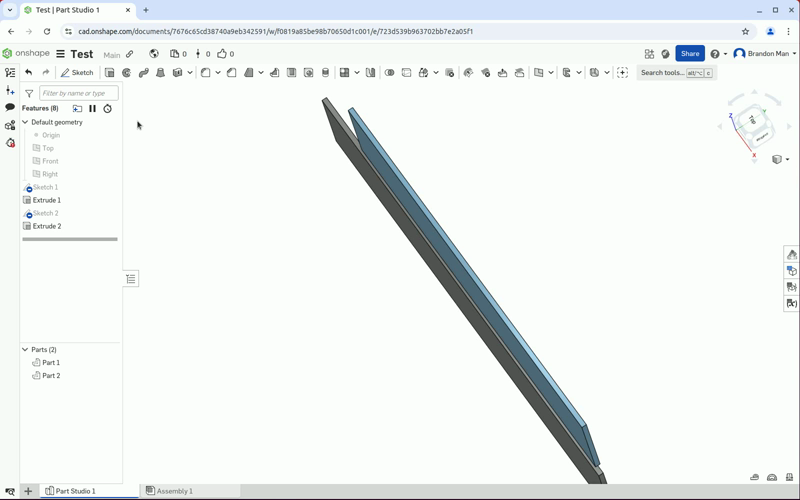
key(up, 2)
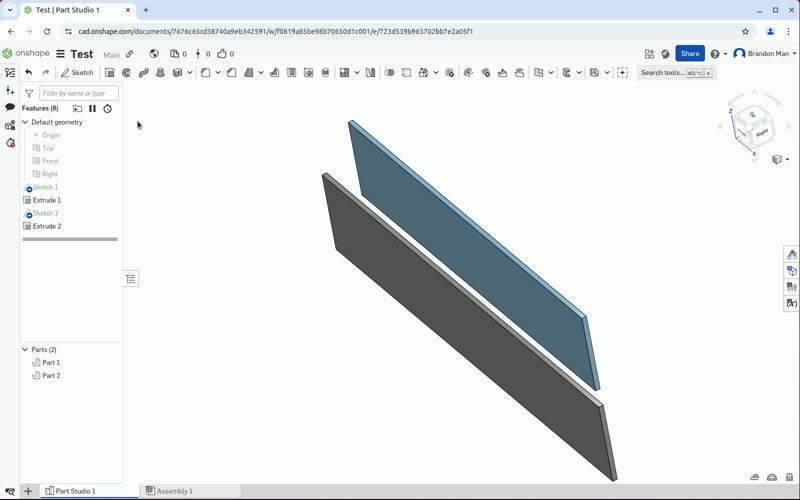
key(right, 2)
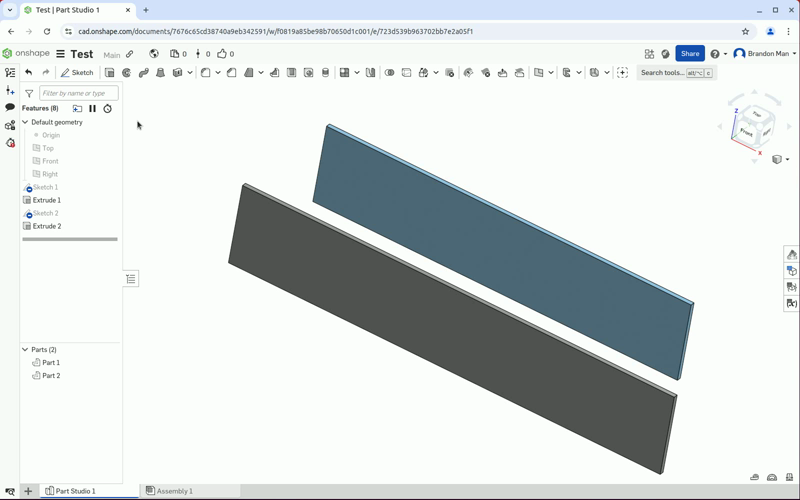
mouse_move(73, 189)
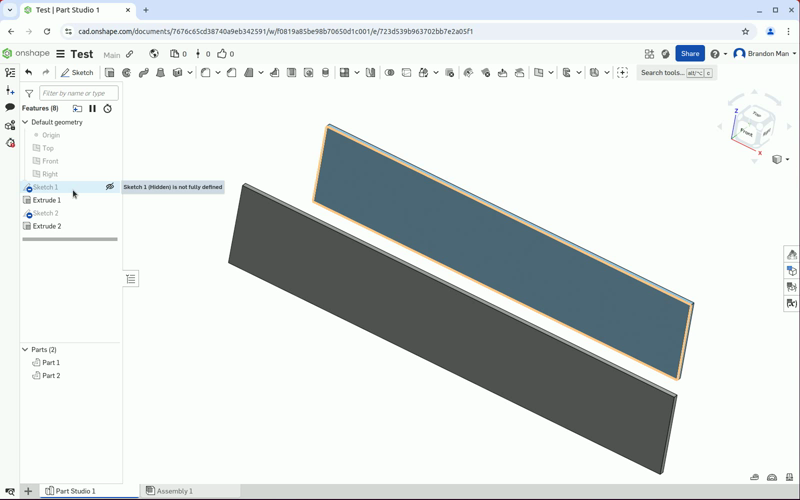
click(73, 189)